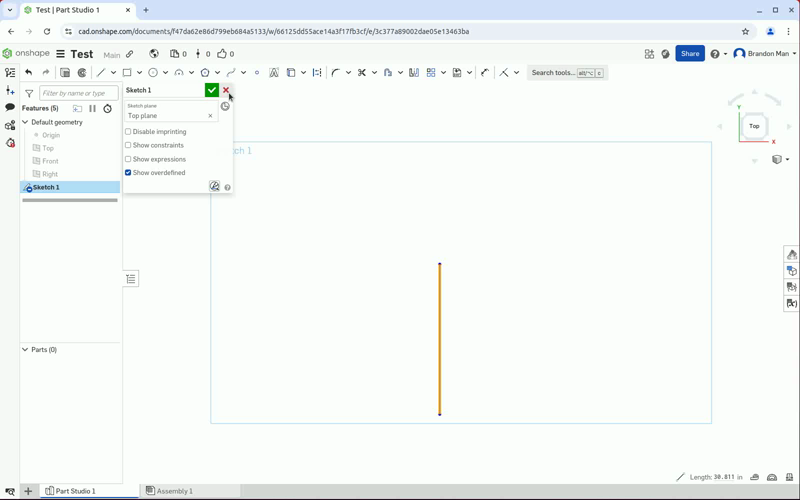
key(shift+h)
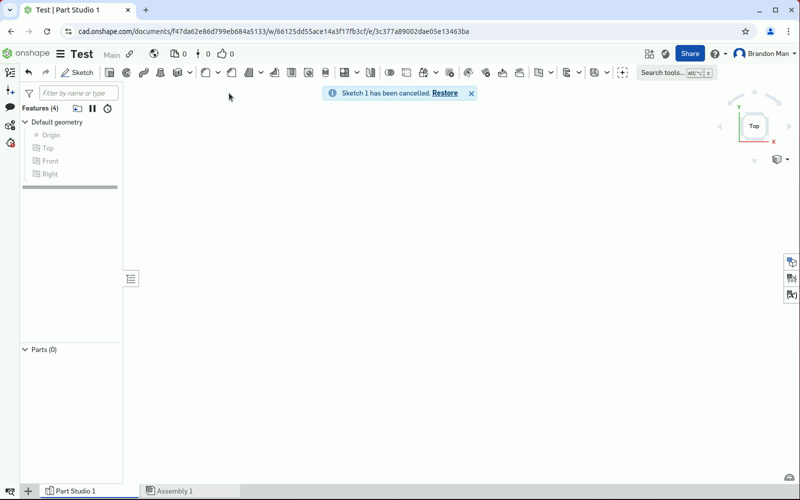
mouse_move(73, 352)
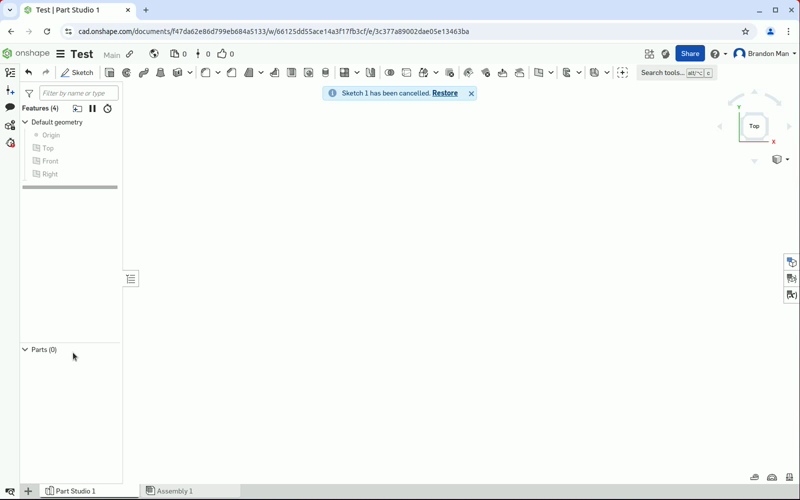
key(y)
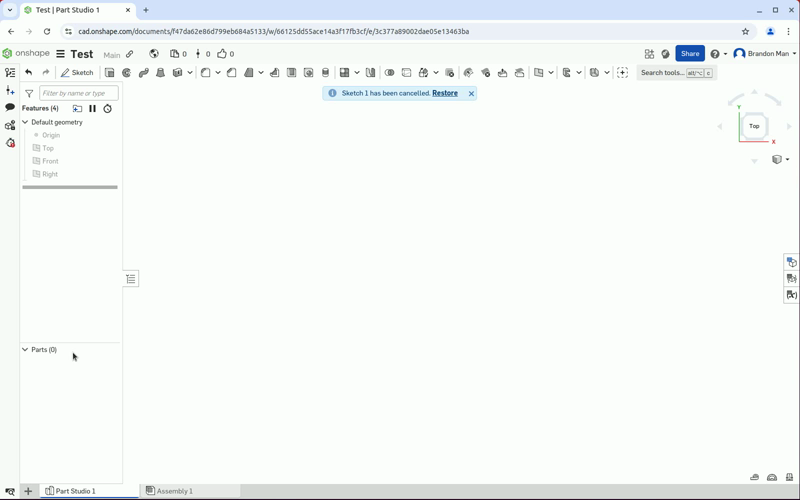
key(shift+p)
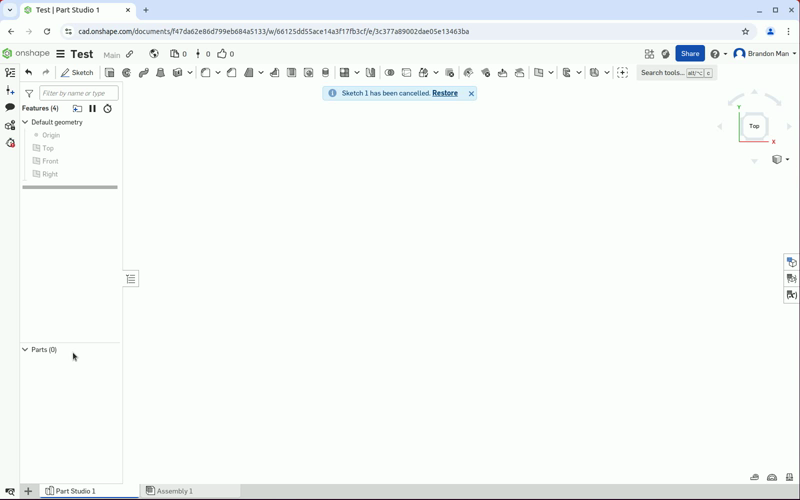
key(space)
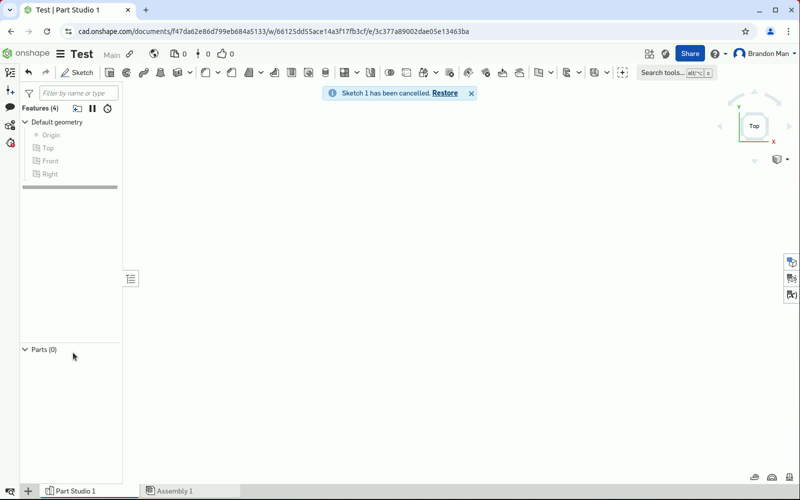
key_down(shift)
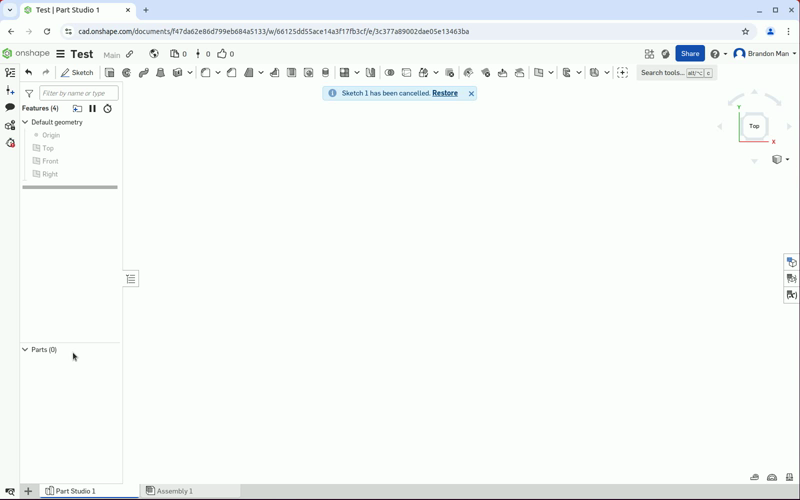
key(up)
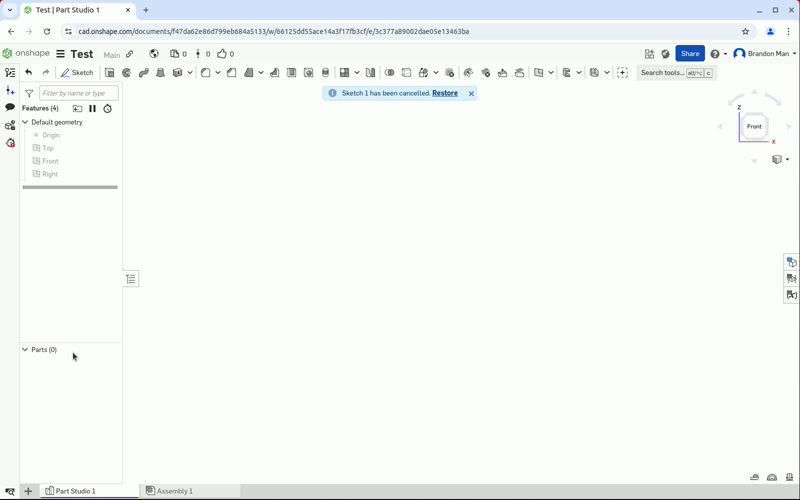
key_up(shift)
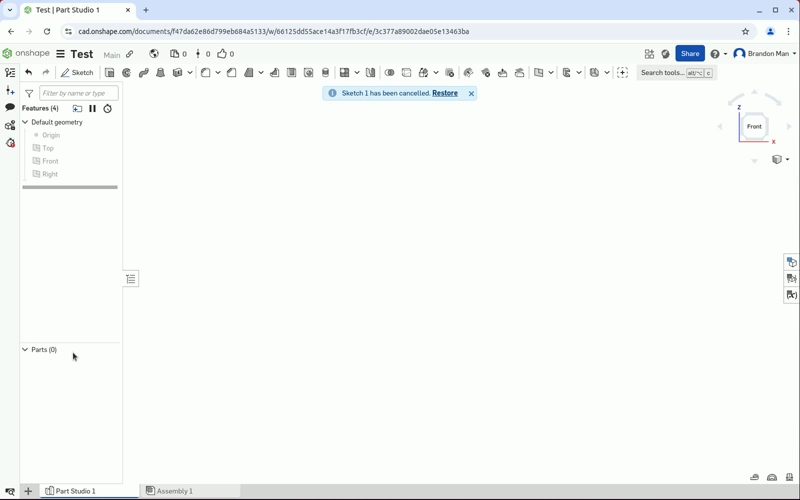
key(space)
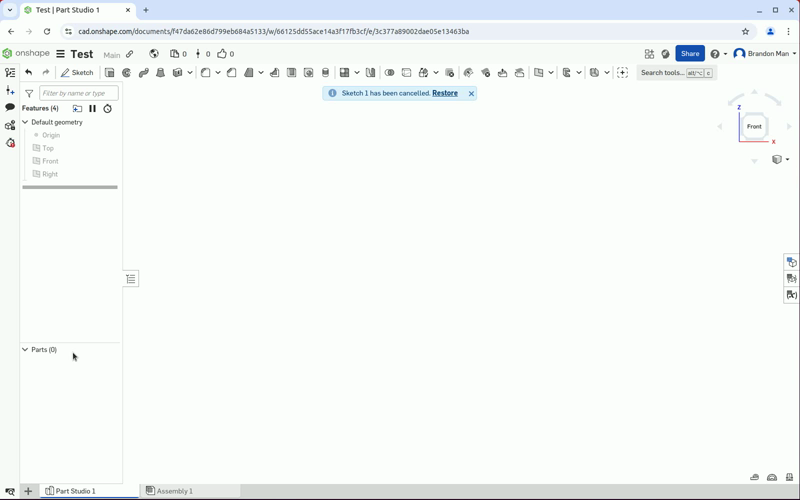
key_down(shift)
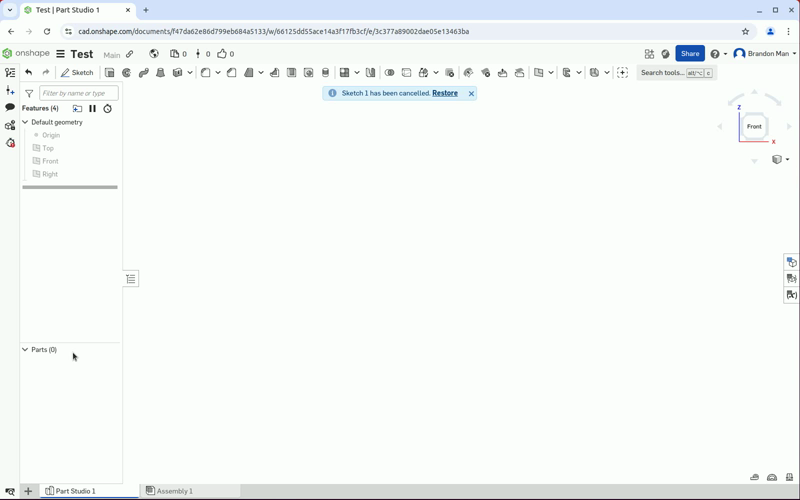
key(left)
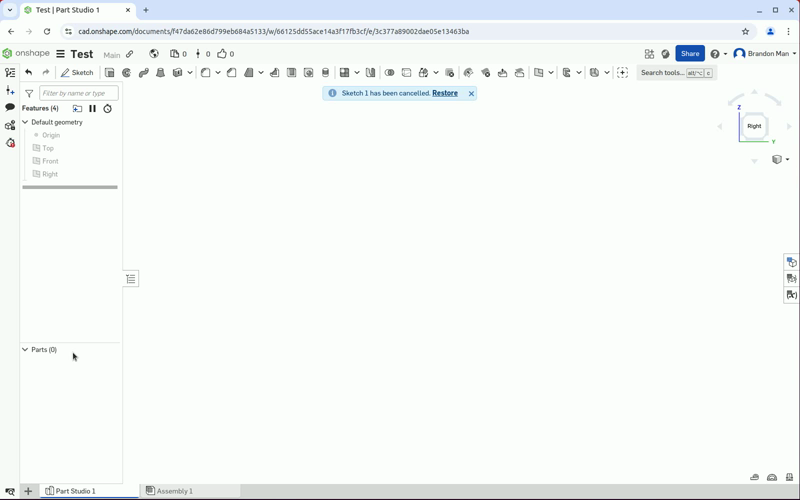
key_up(shift)
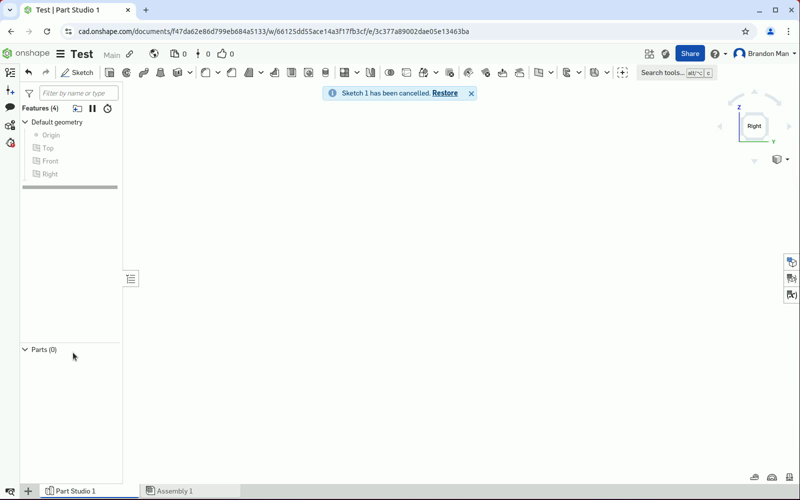
mouse_move(73, 352)
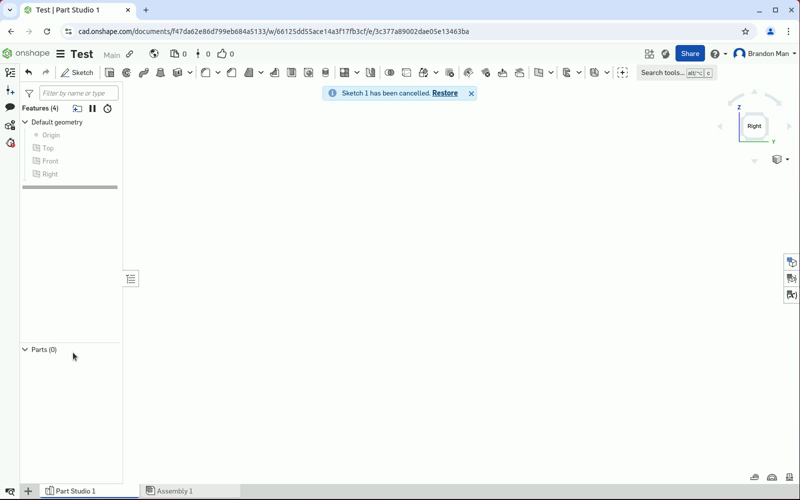
key(shift+y)
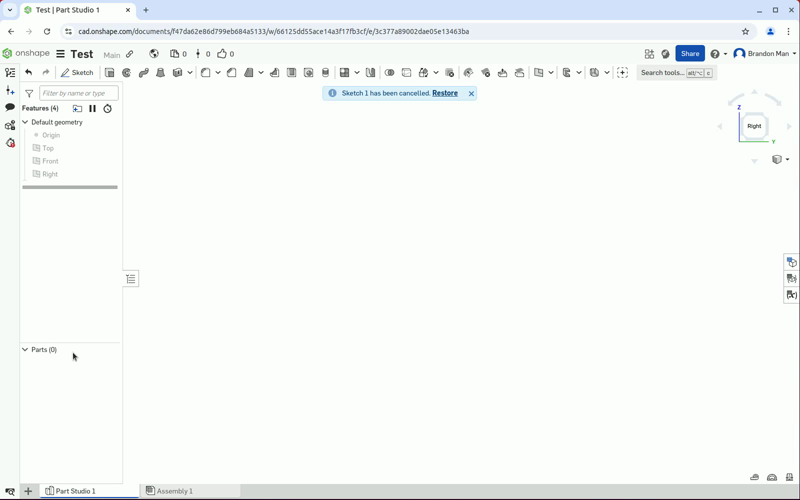
key(shift+s)
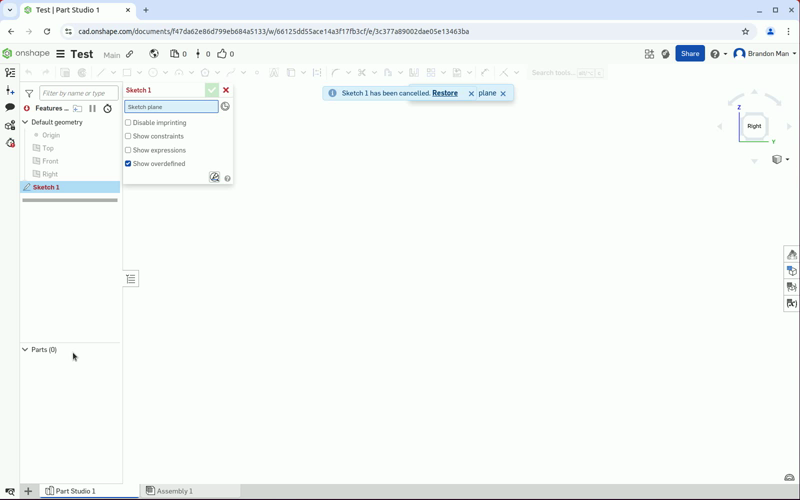
mouse_move(73, 176)
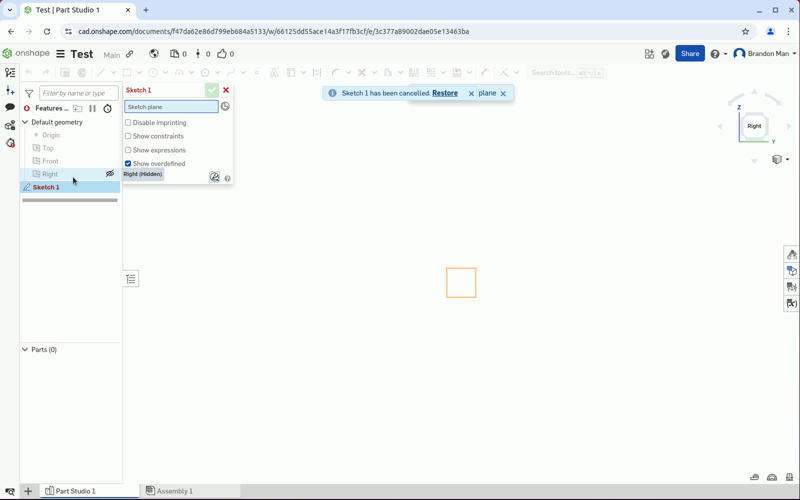
click(73, 176)
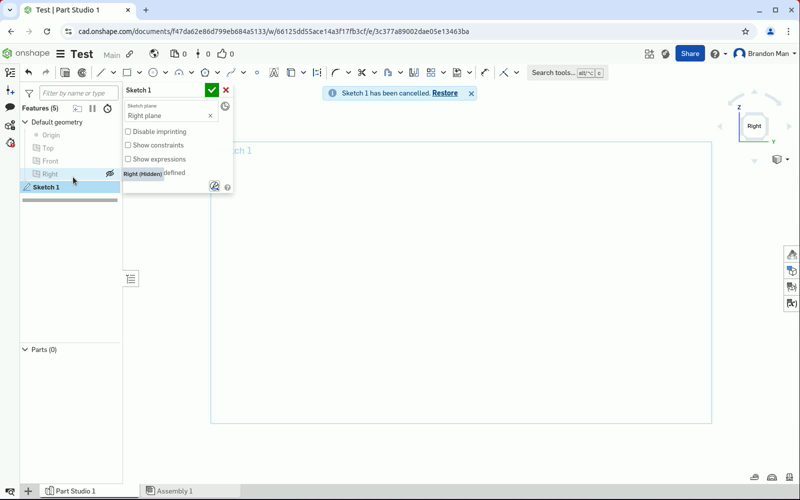
mouse_move(73, 352)
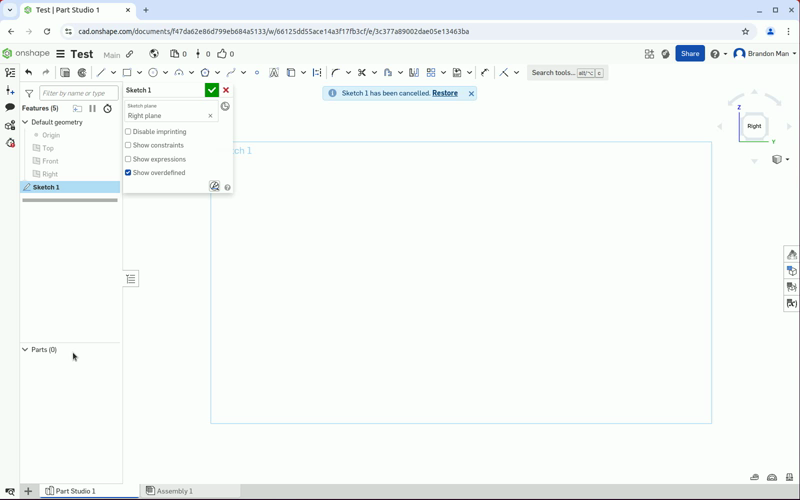
key(y)
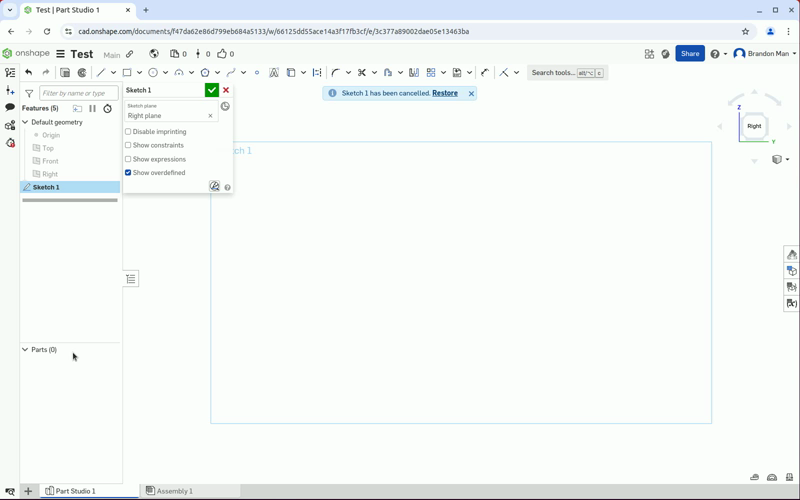
key(l)
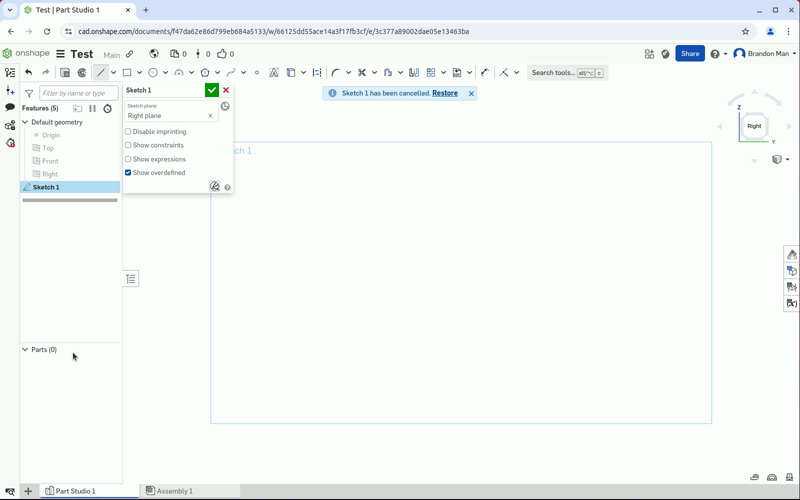
key_down(shift)
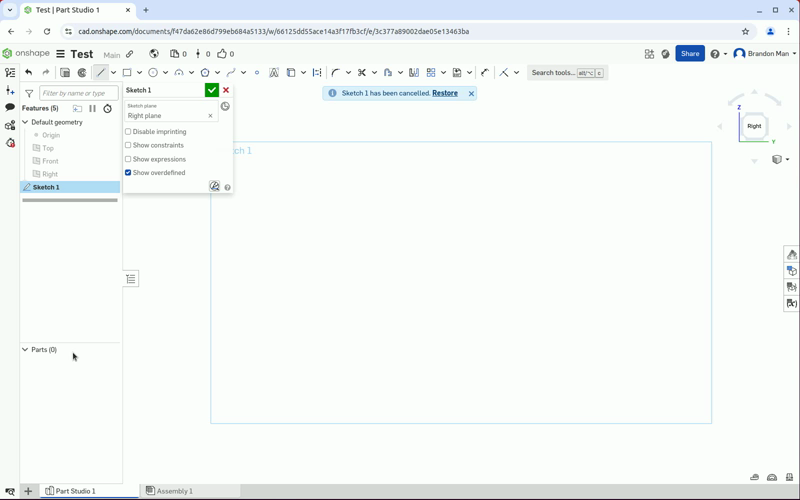
mouse_move(348, 308)
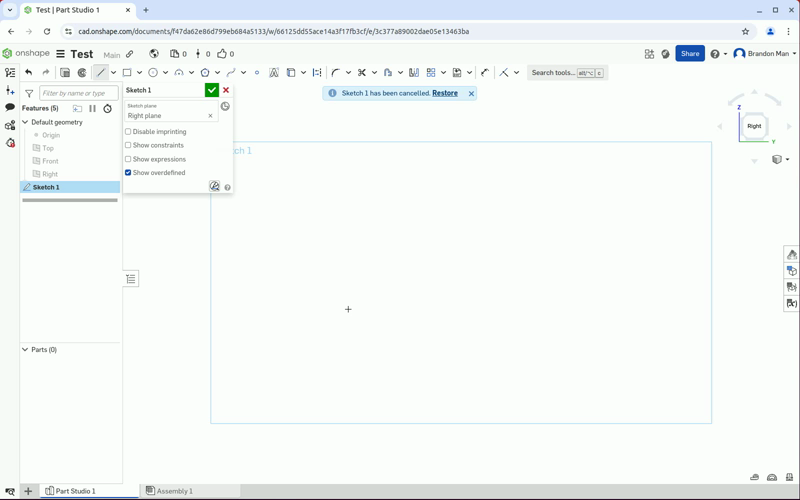
click(348, 308)
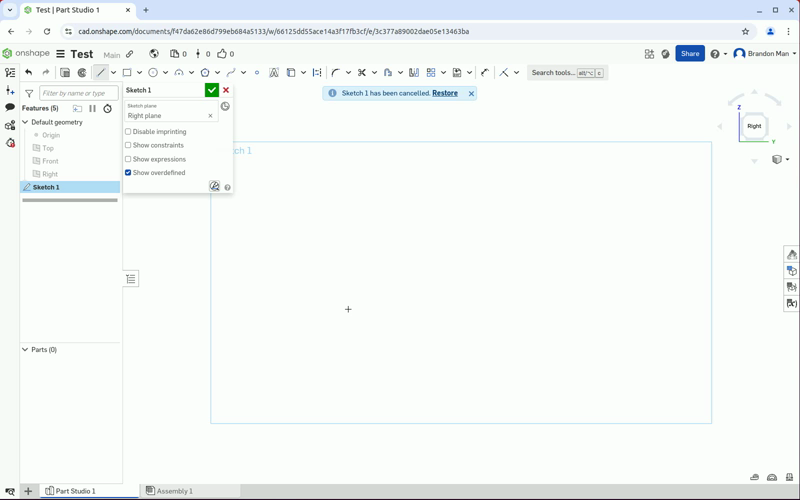
key_up(shift)
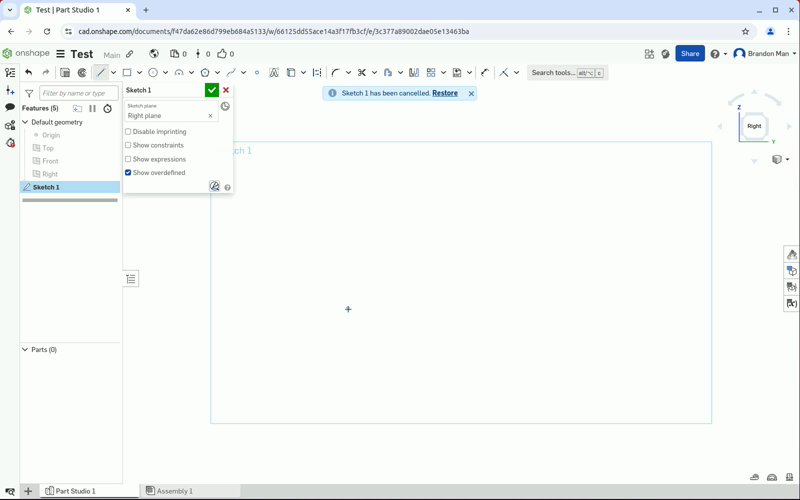
key_down(shift)
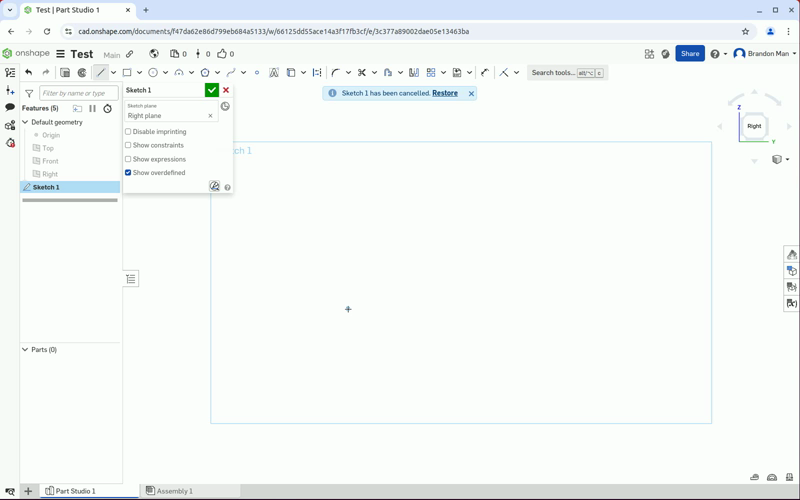
mouse_move(572, 308)
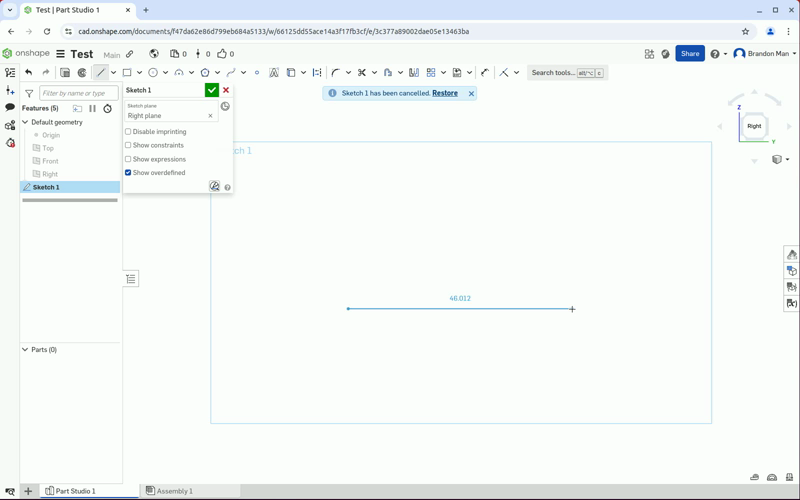
click(572, 308)
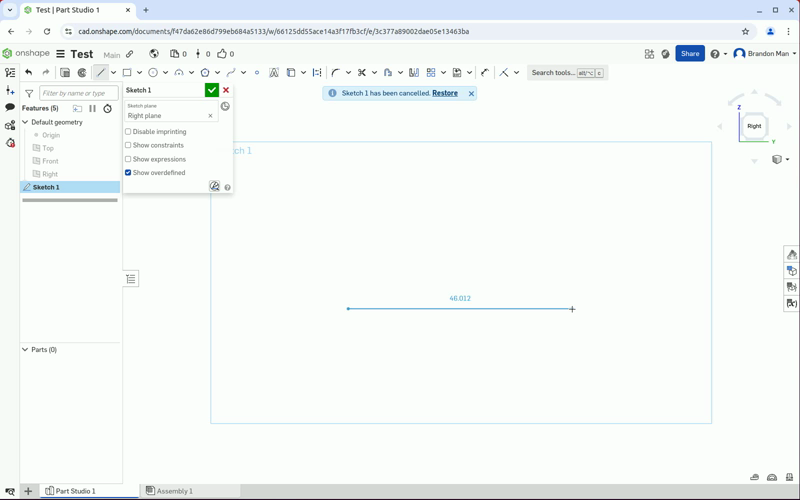
key_up(shift)
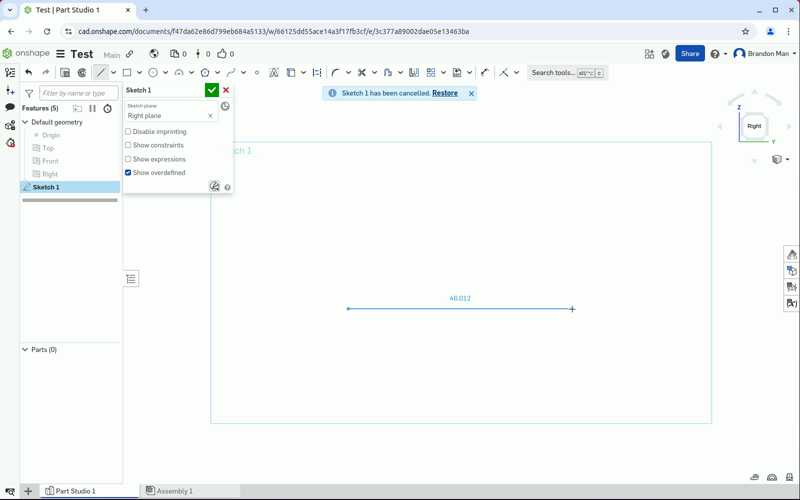
key_down(shift)
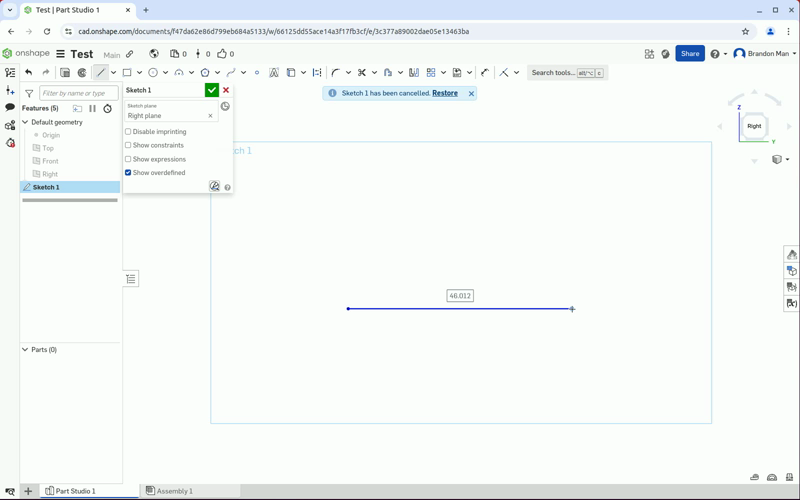
mouse_move(589, 308)
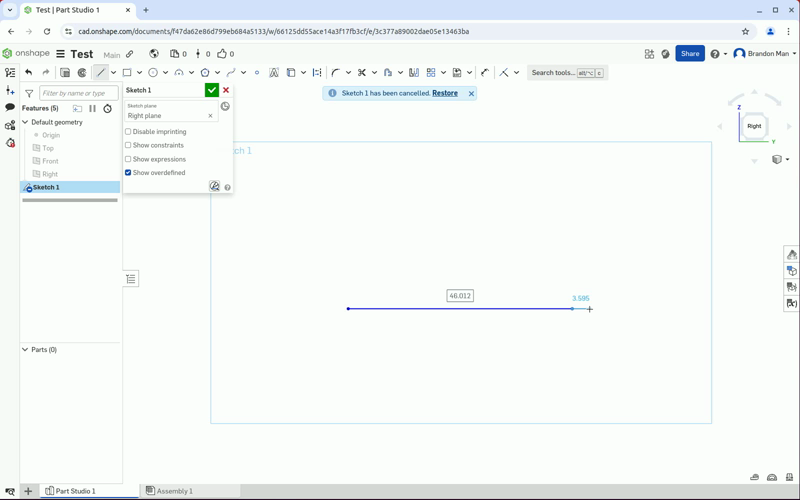
mouse_move(572, 256)
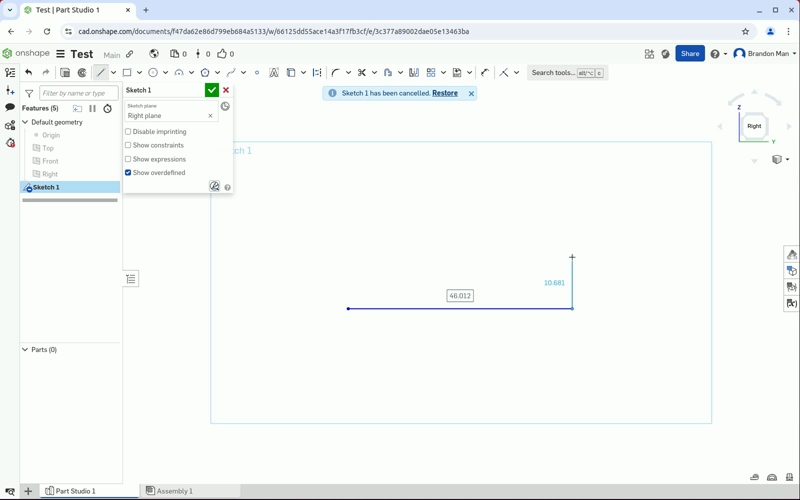
click(572, 256)
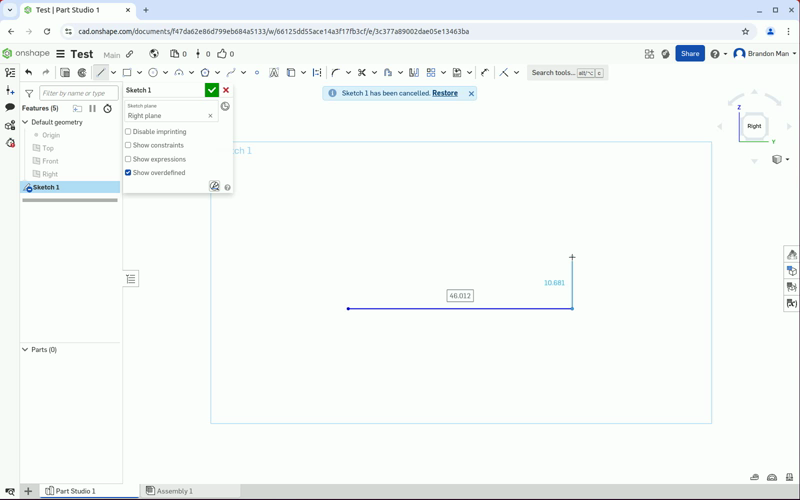
key_up(shift)
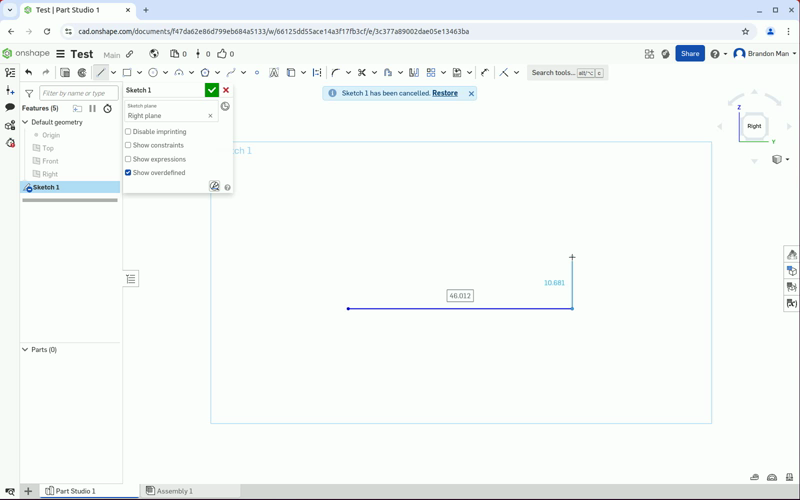
key_down(shift)
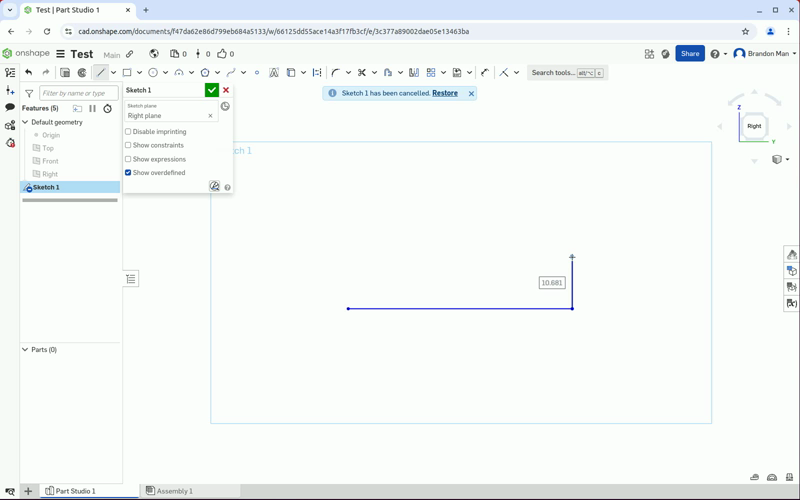
mouse_move(348, 256)
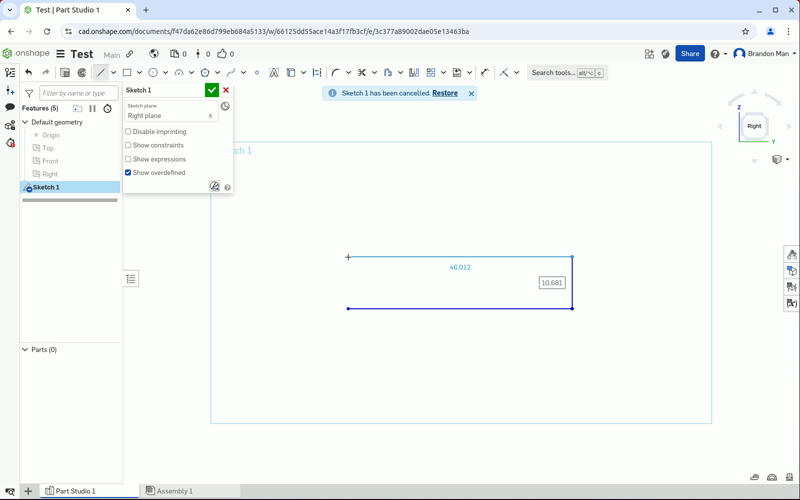
click(348, 256)
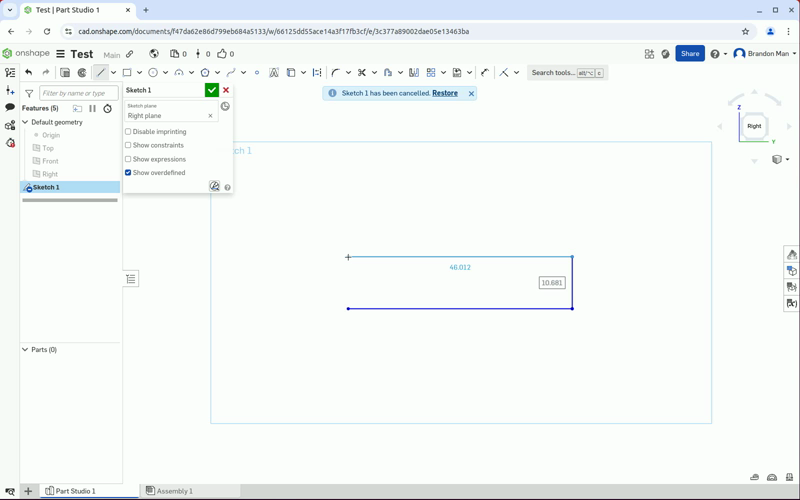
key_up(shift)
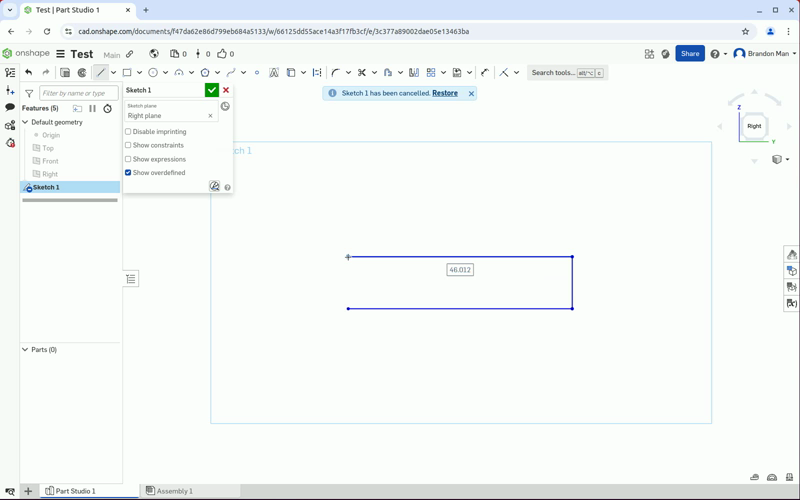
mouse_move(378, 256)
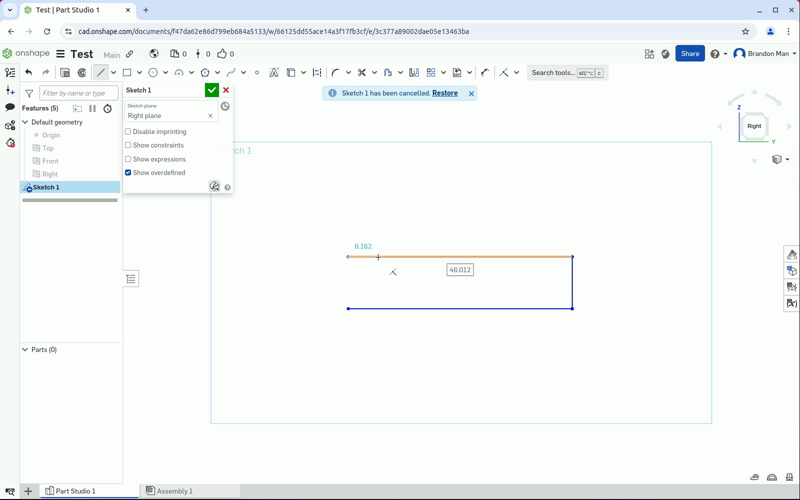
key_down(shift)
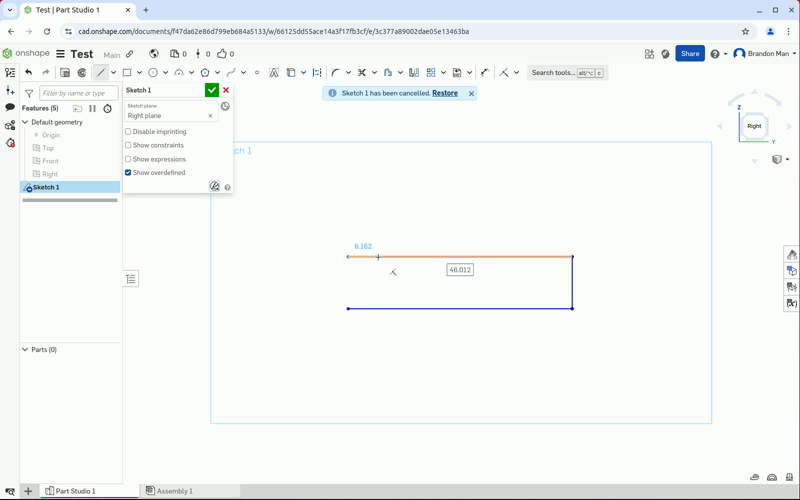
mouse_move(348, 308)
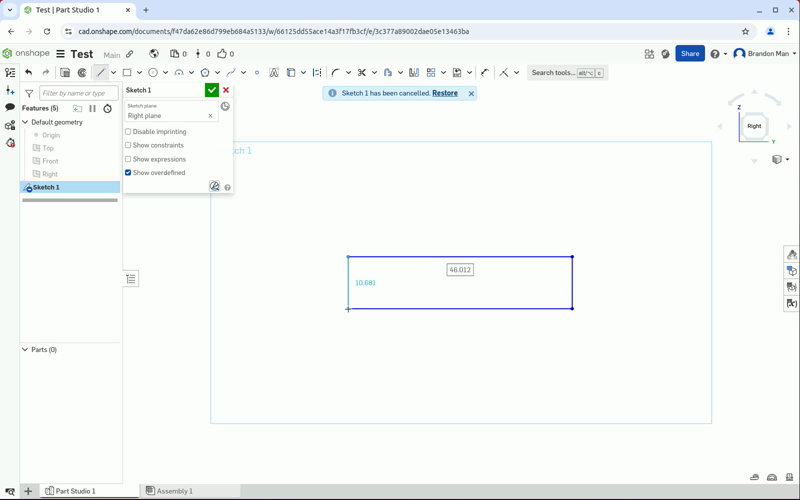
key_up(shift)
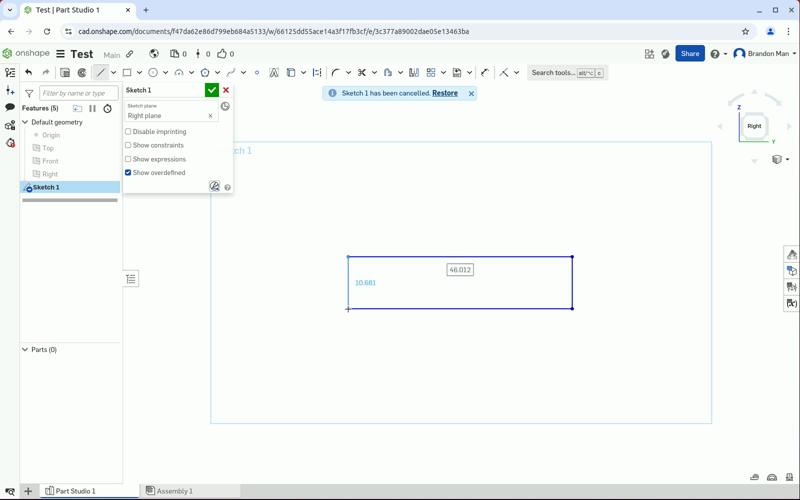
click(348, 308)
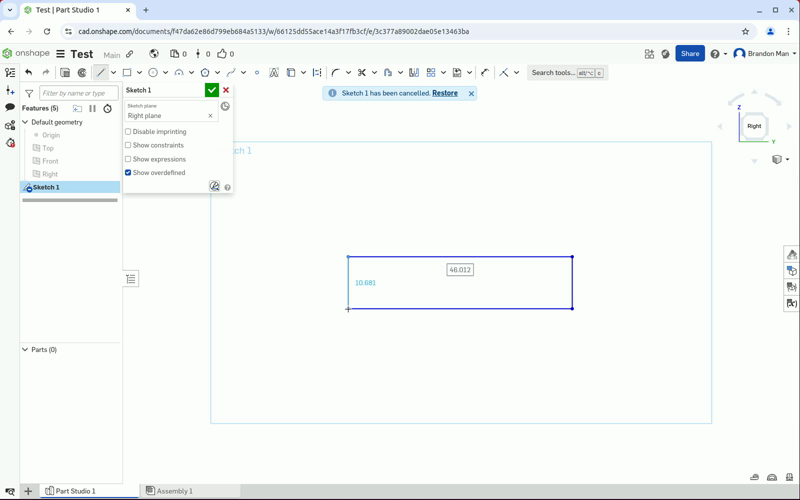
key(esc)
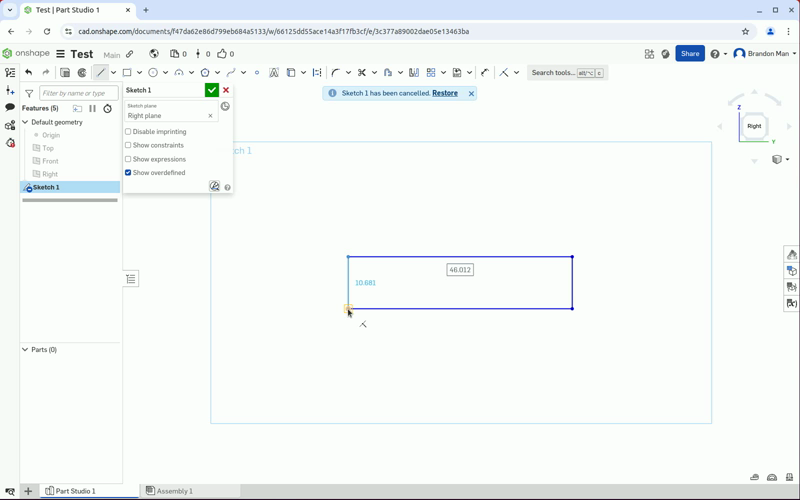
mouse_move(399, 277)
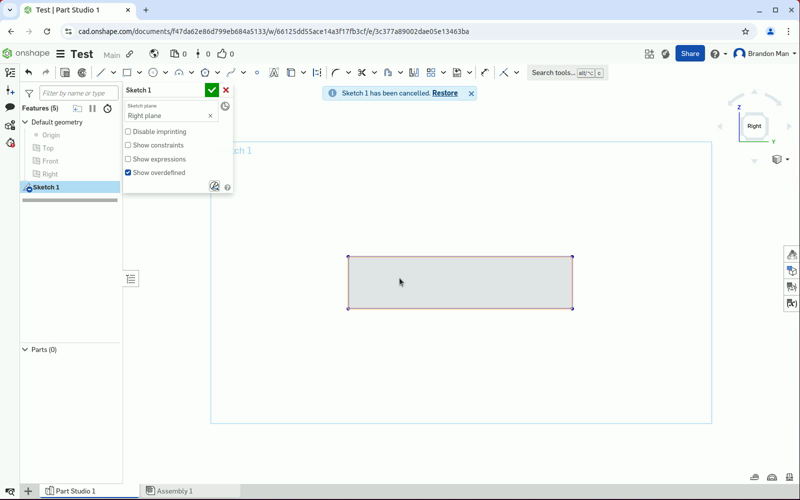
click(399, 277)
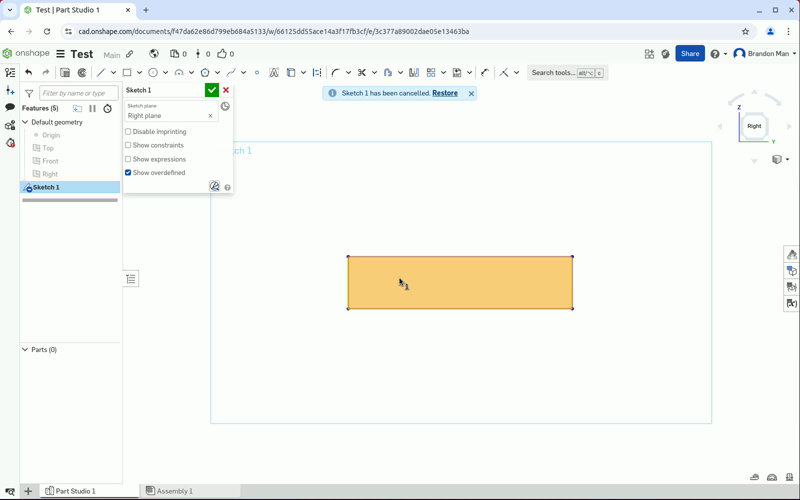
mouse_move(73, 352)
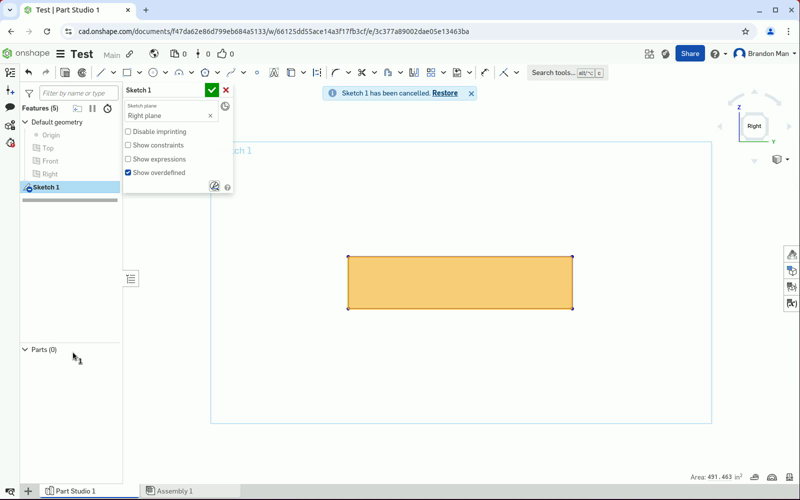
key(shift+y)
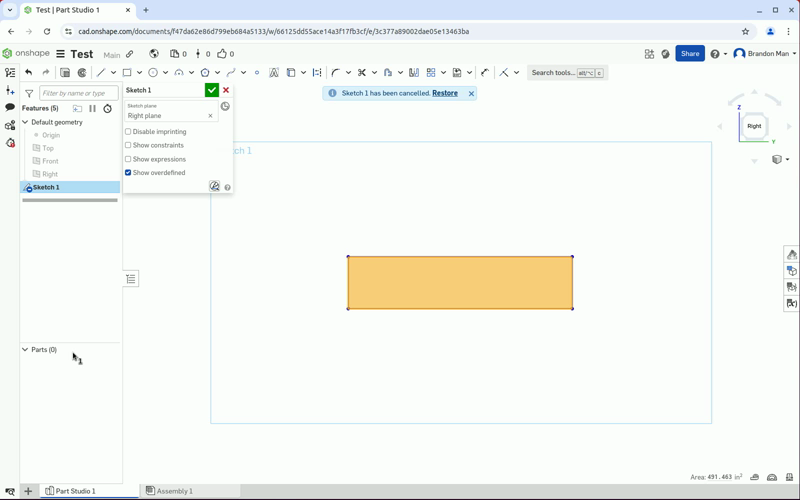
key(shift+e)
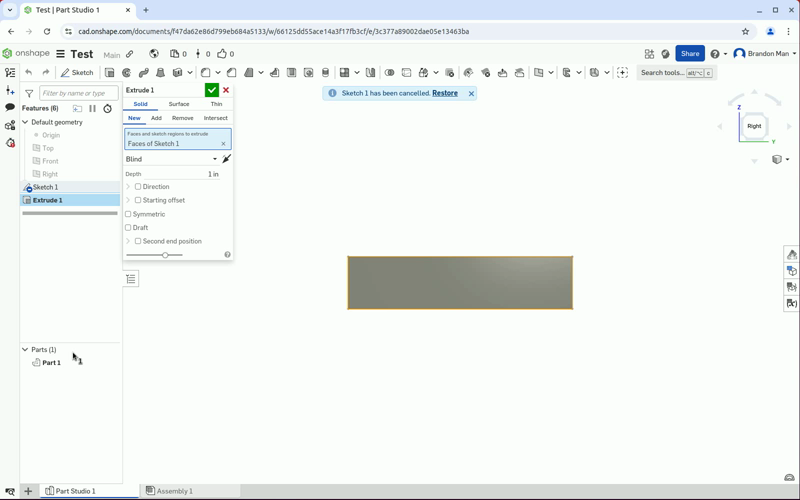
mouse_move(143, 106)
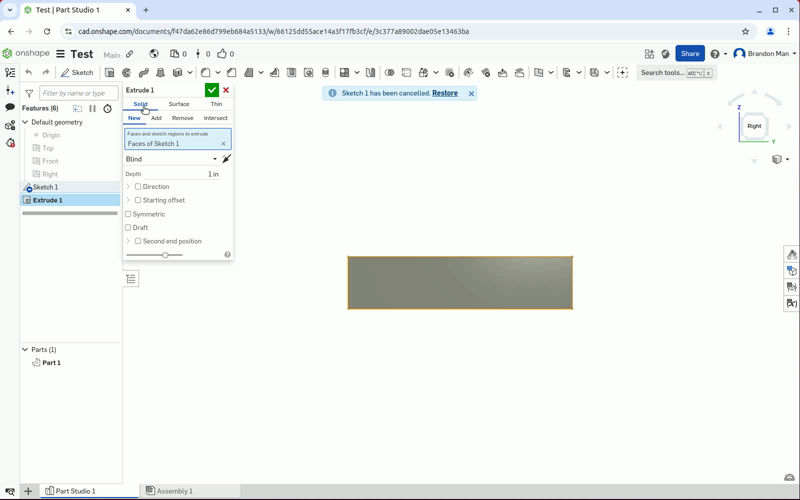
click(143, 106)
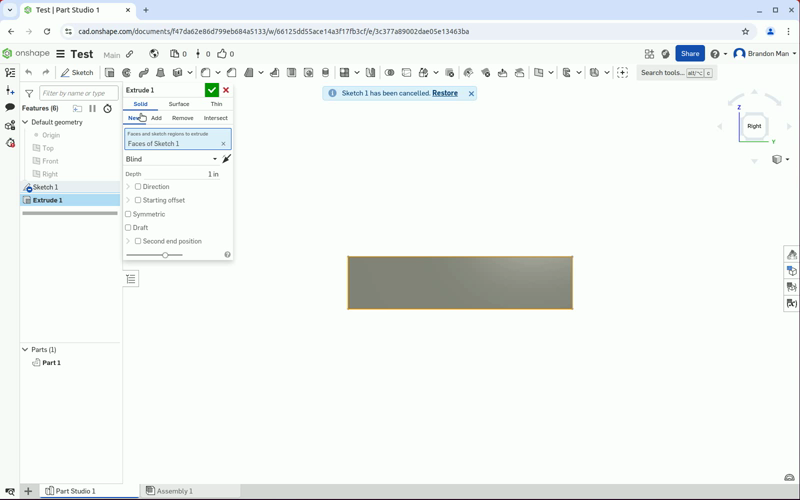
mouse_move(137, 120)
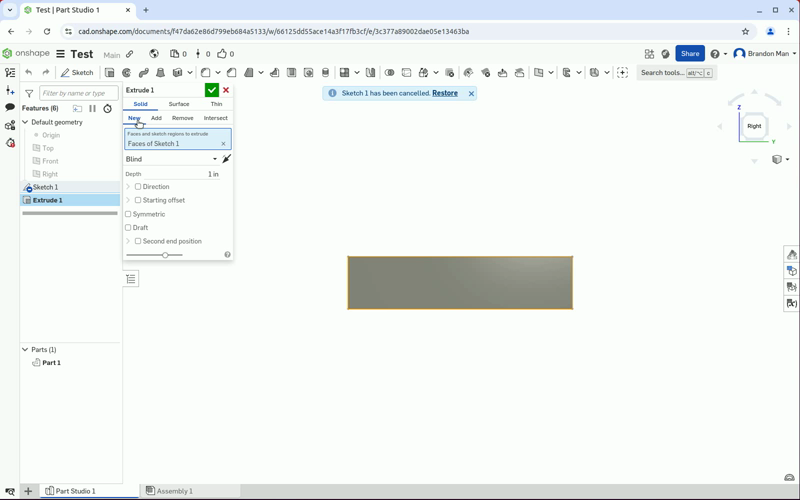
click(137, 120)
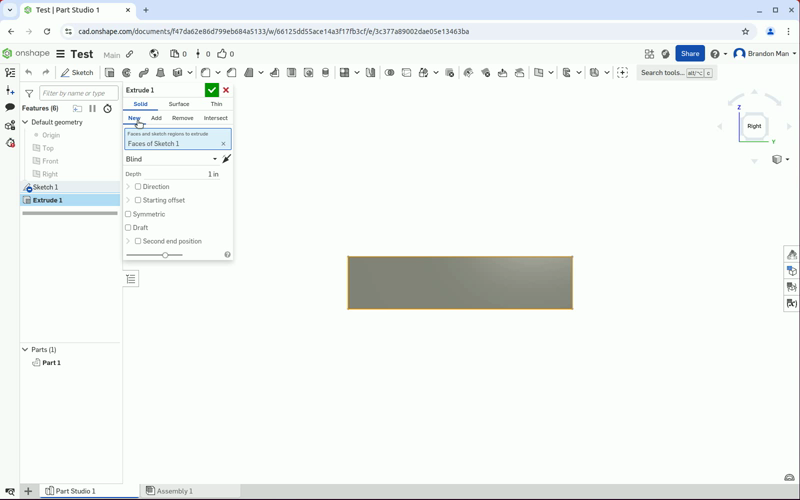
key(tab, 4)
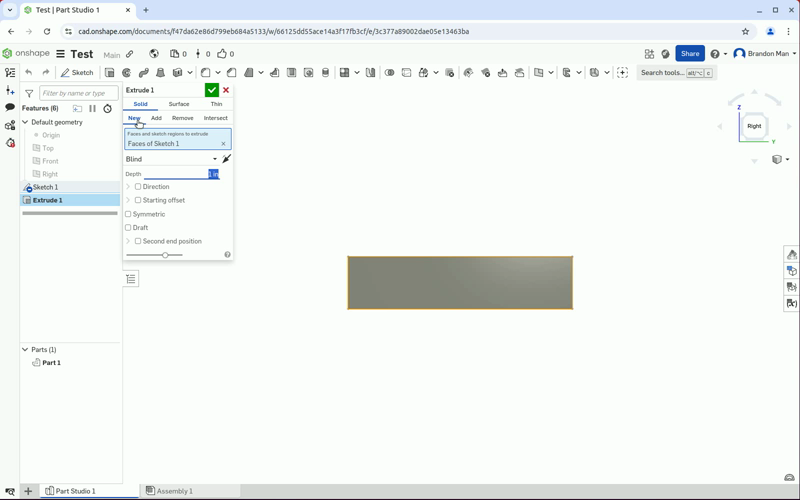
text(2.407)
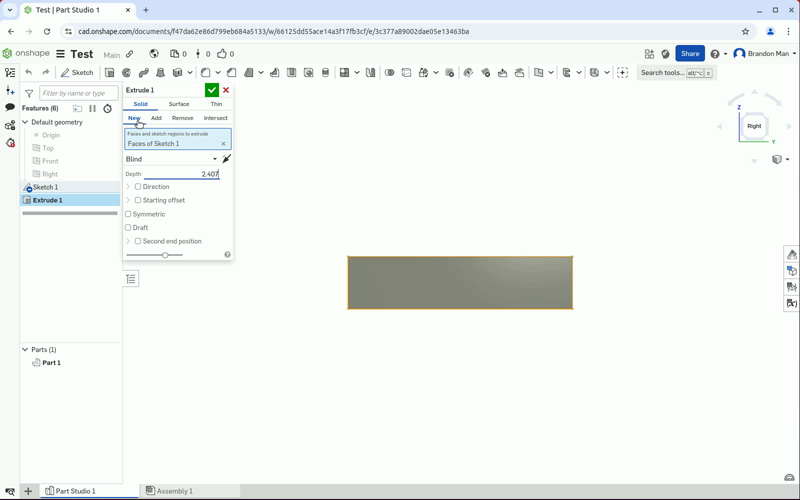
key(enter)
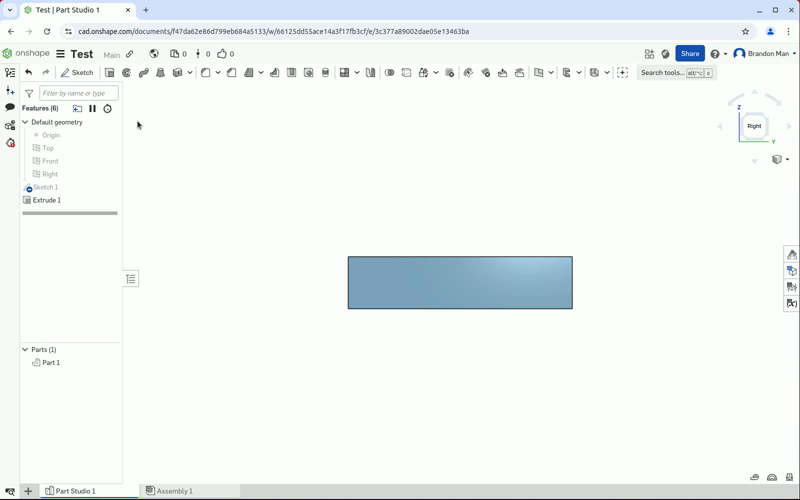
key(shift+h)
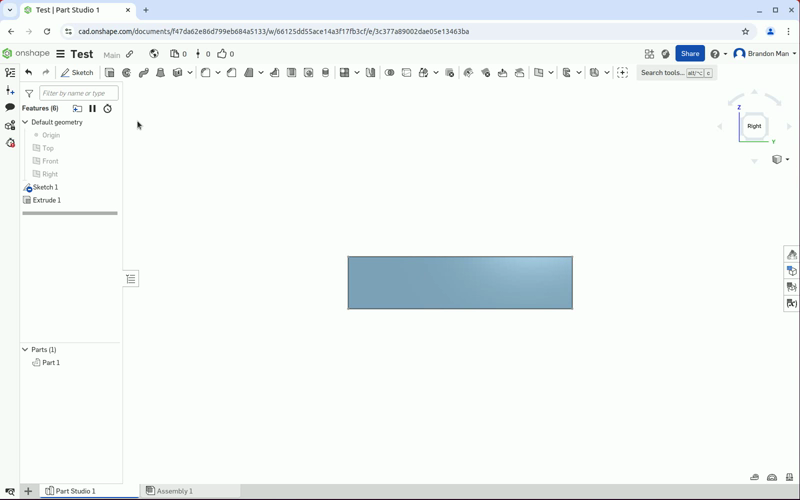
key(shift+h)
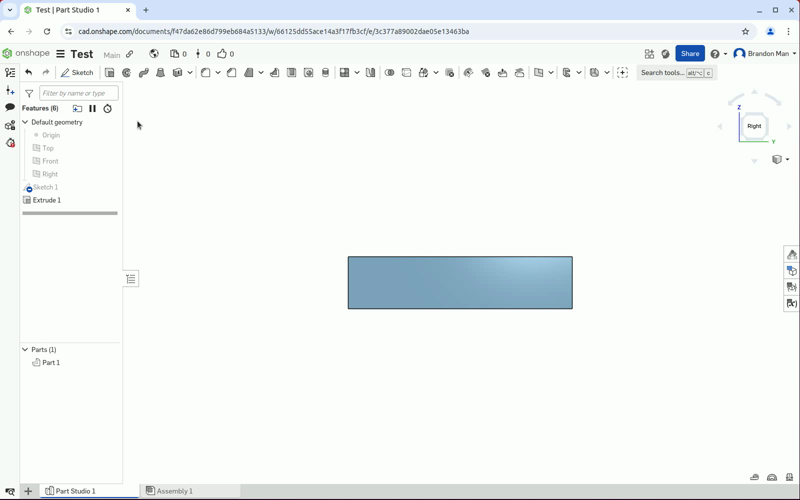
mouse_move(73, 189)
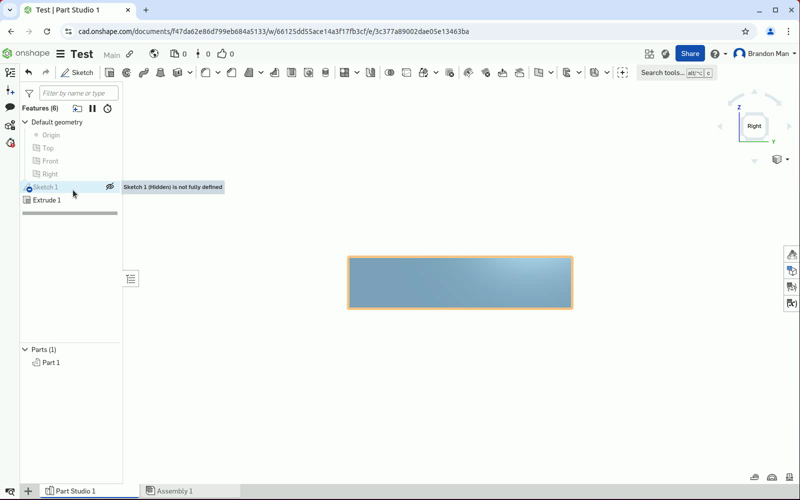
click(73, 189)
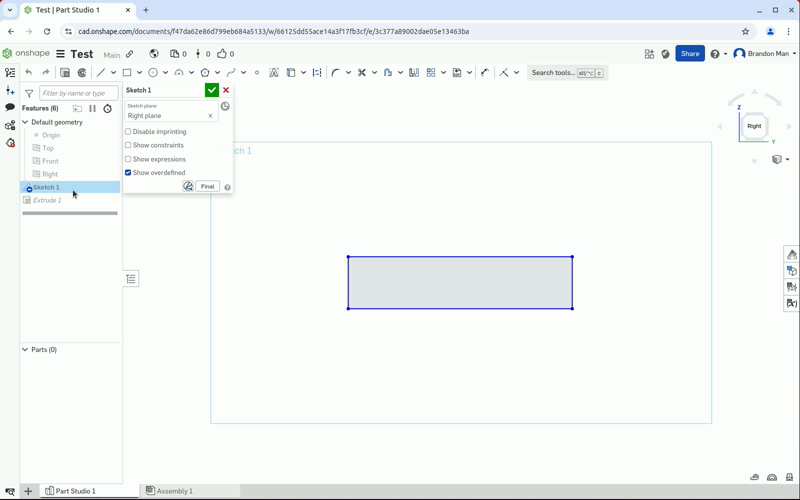
mouse_move(229, 92)
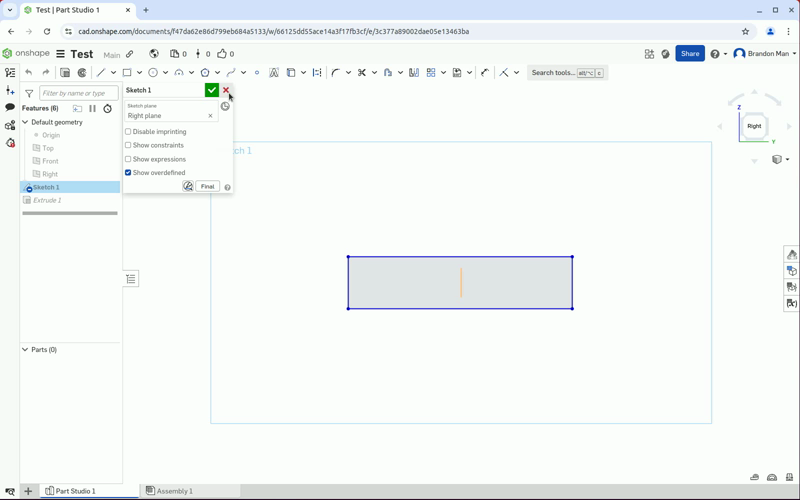
click(229, 92)
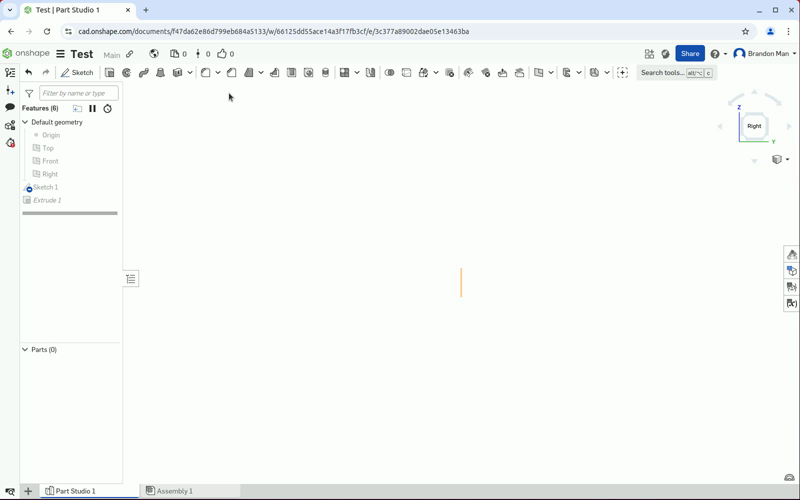
mouse_move(73, 352)
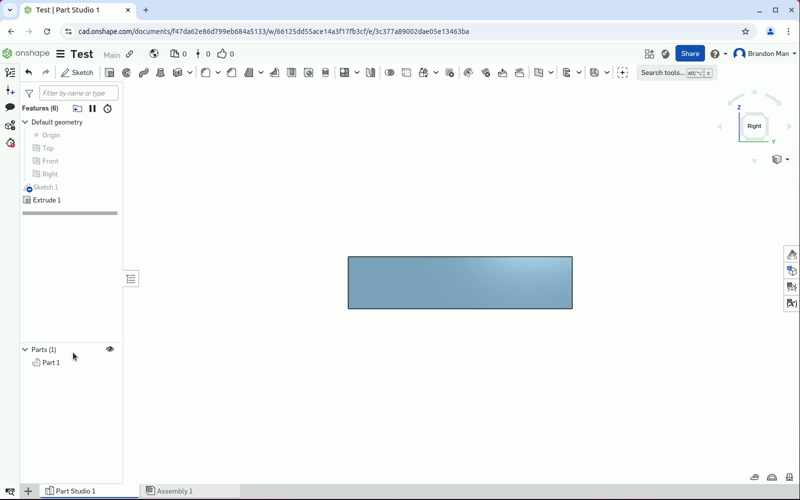
key(y)
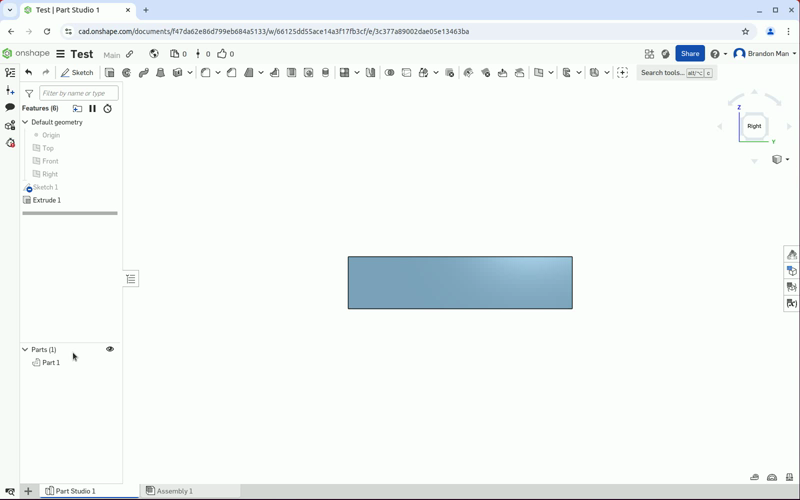
key(shift+p)
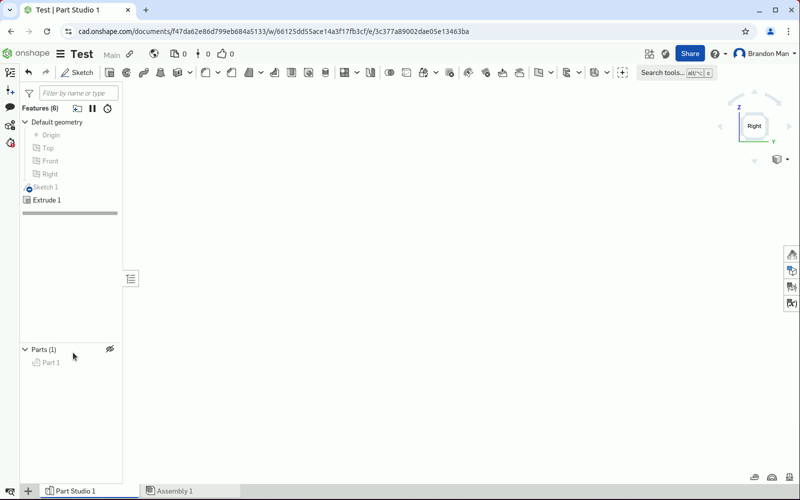
key(space)
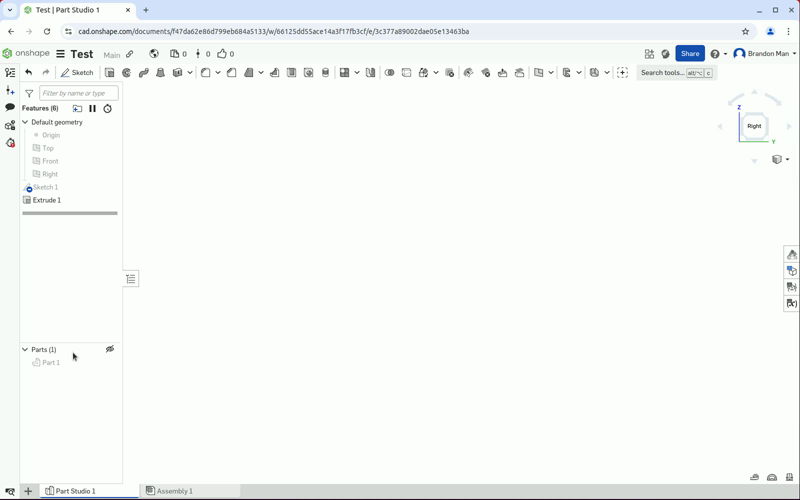
key_down(shift)
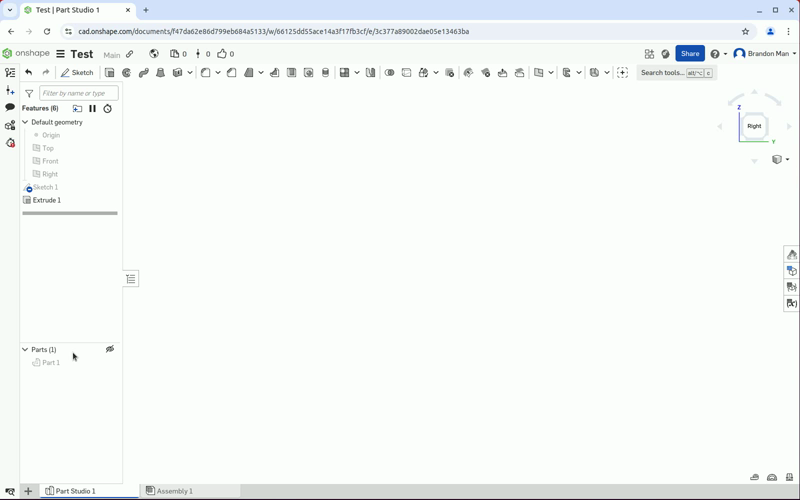
key(right)
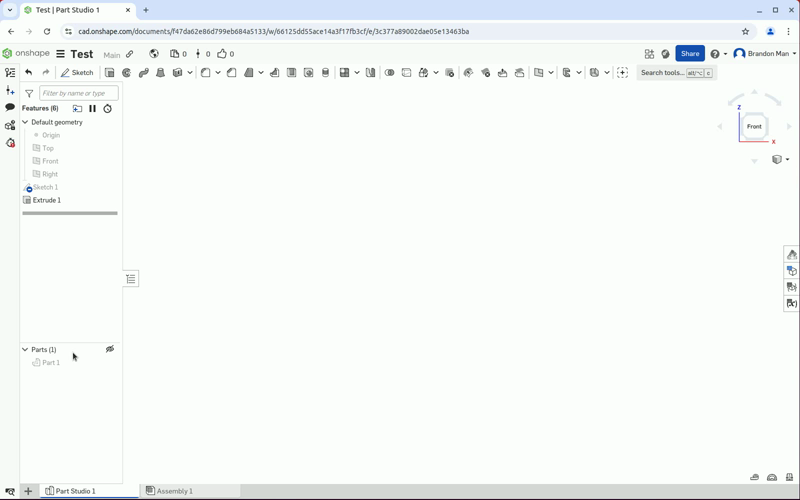
key_up(shift)
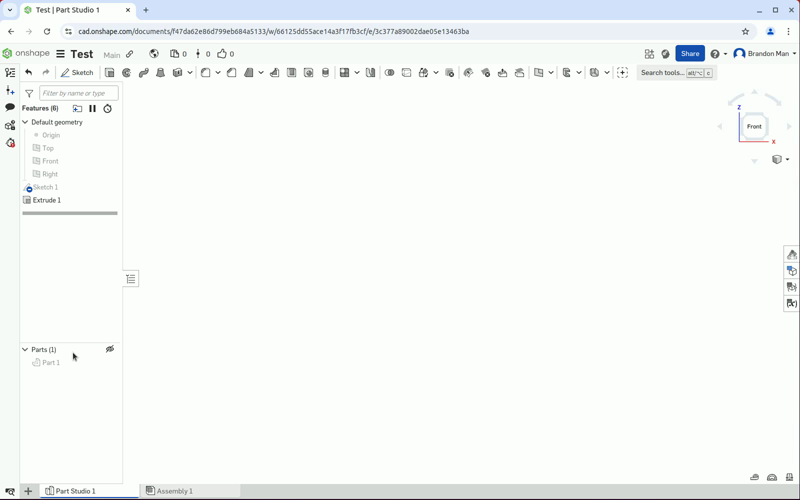
key(space)
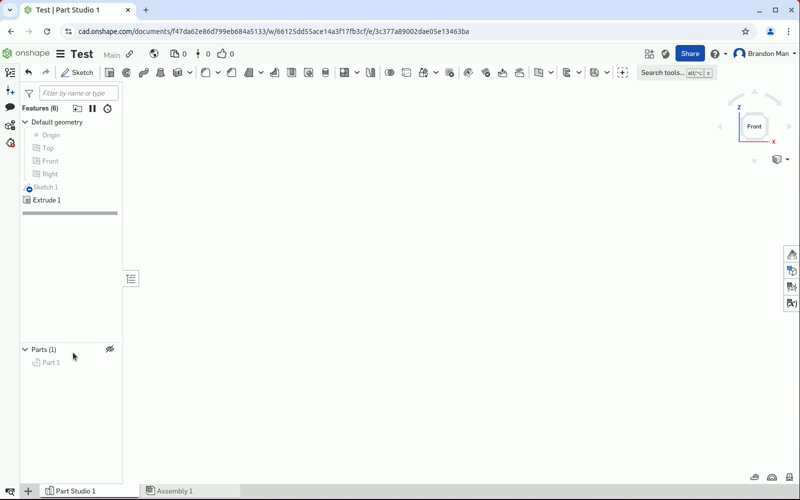
key_down(shift)
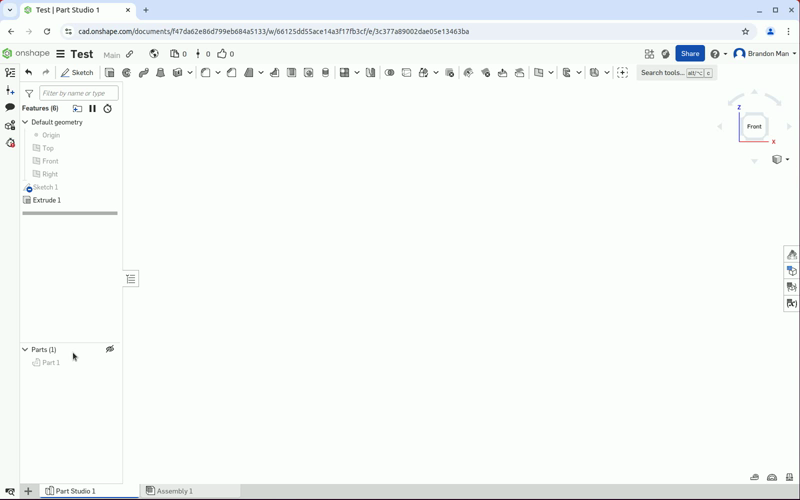
key(down)
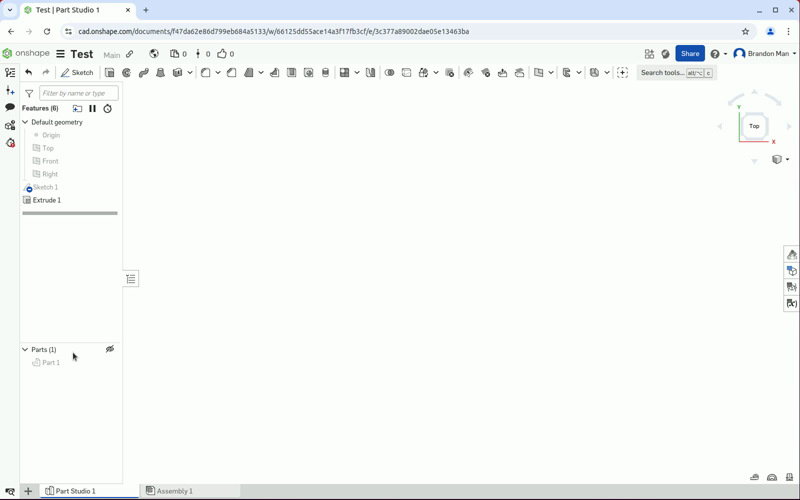
key_up(shift)
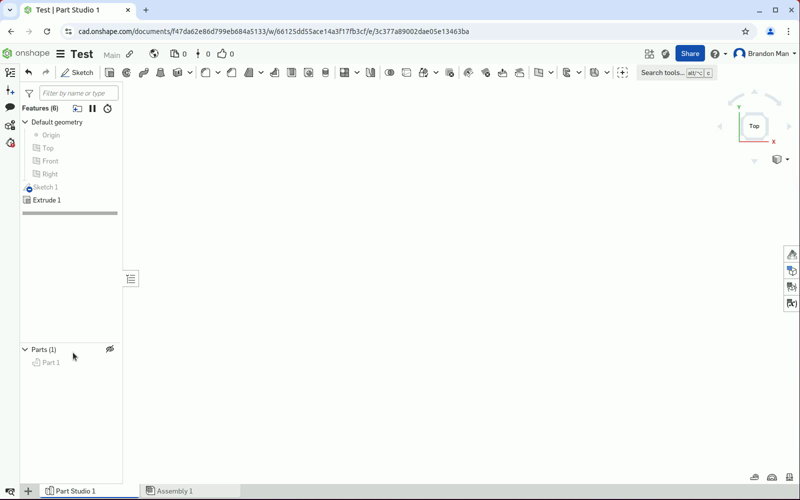
mouse_move(73, 352)
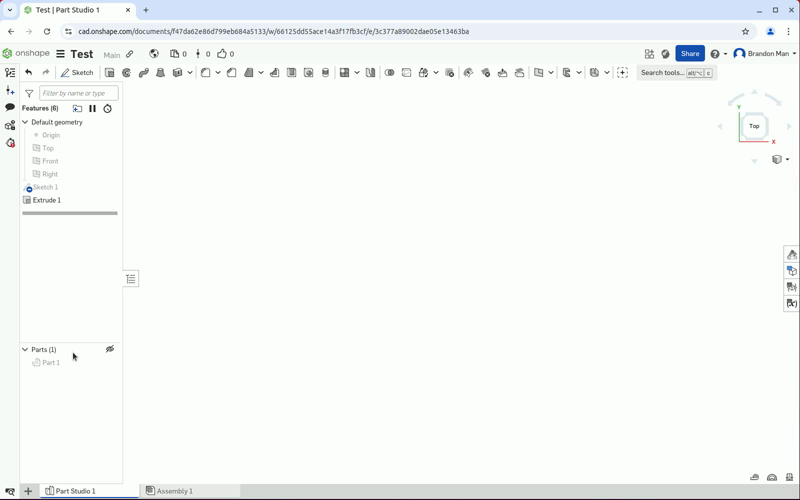
key(shift+y)
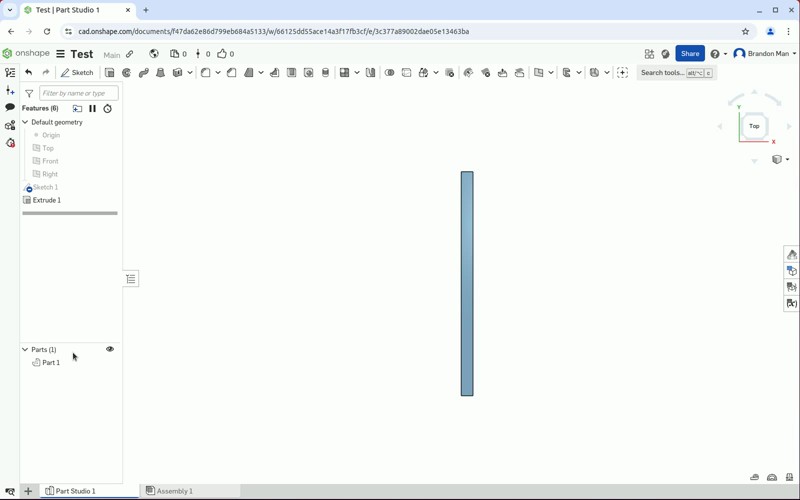
mouse_move(541, 75)
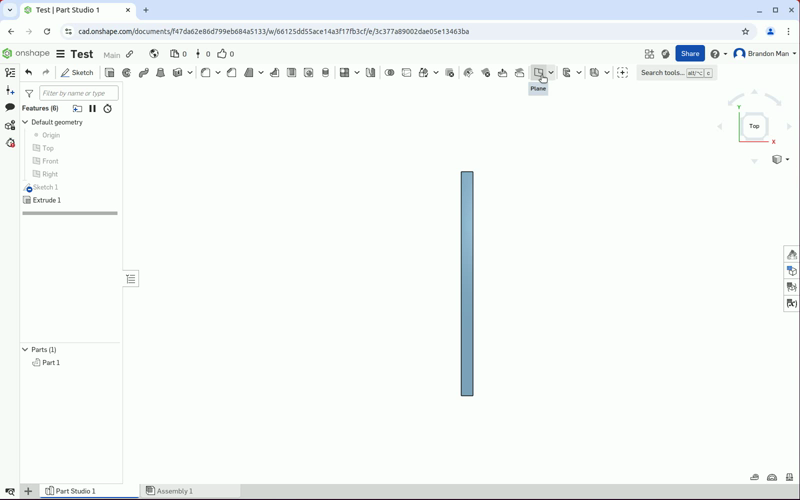
click(541, 75)
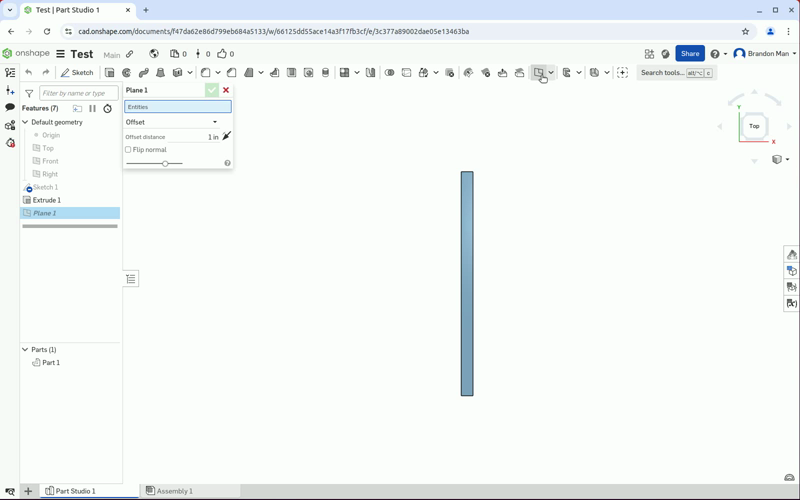
mouse_move(73, 150)
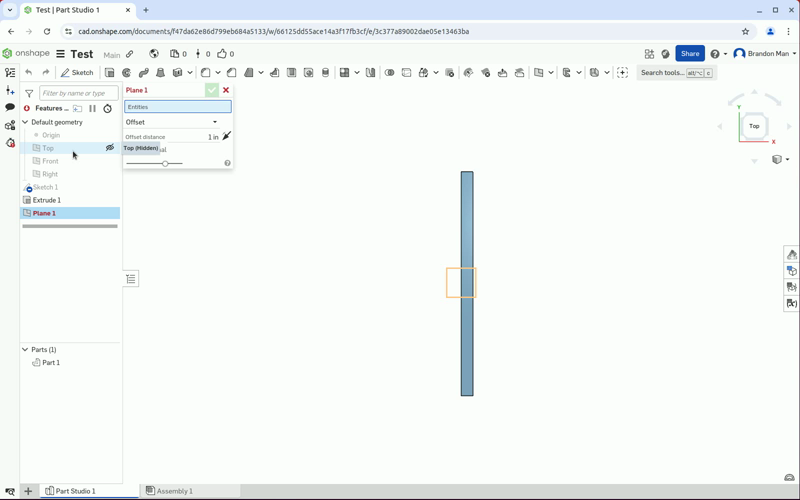
click(73, 150)
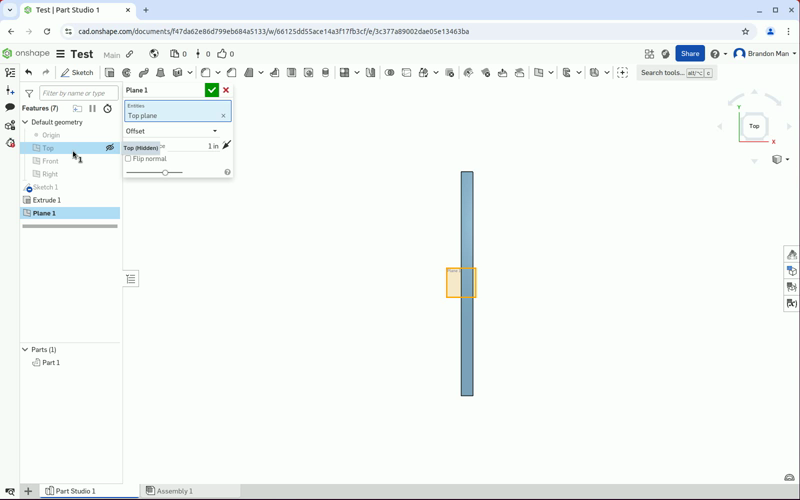
key(tab, 2)
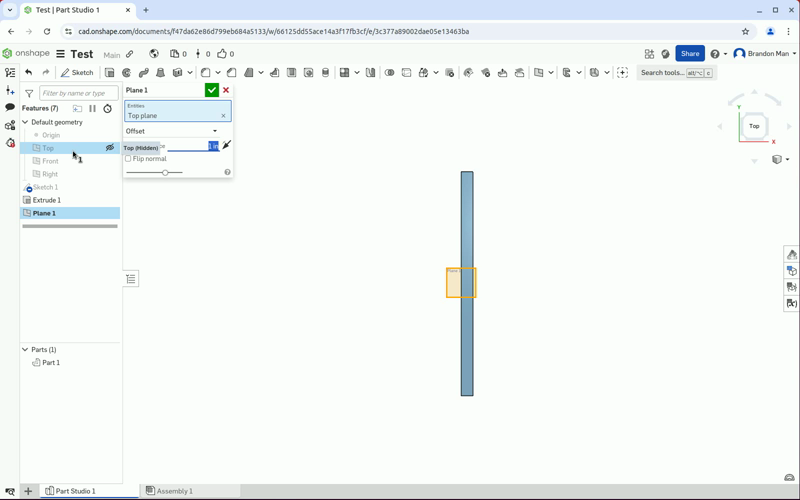
text(5.299)
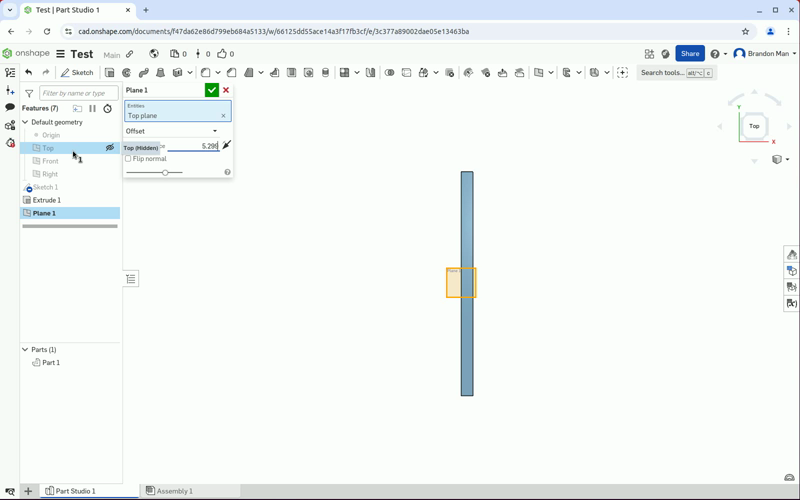
key(enter, 2)
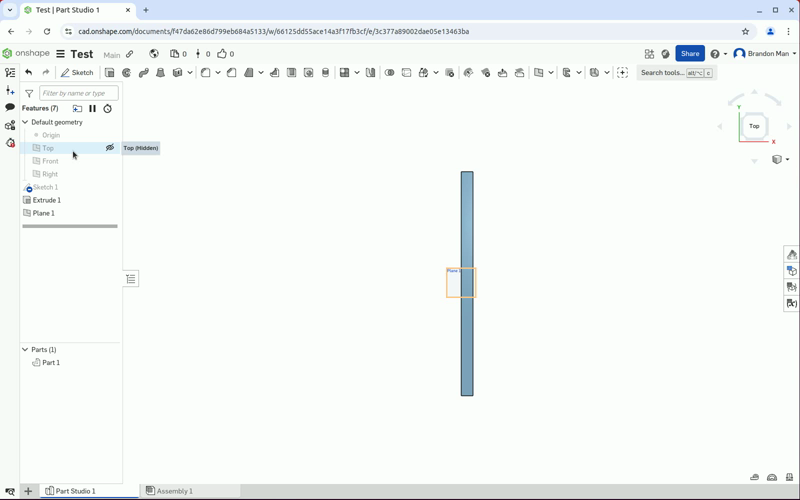
key(shift+s)
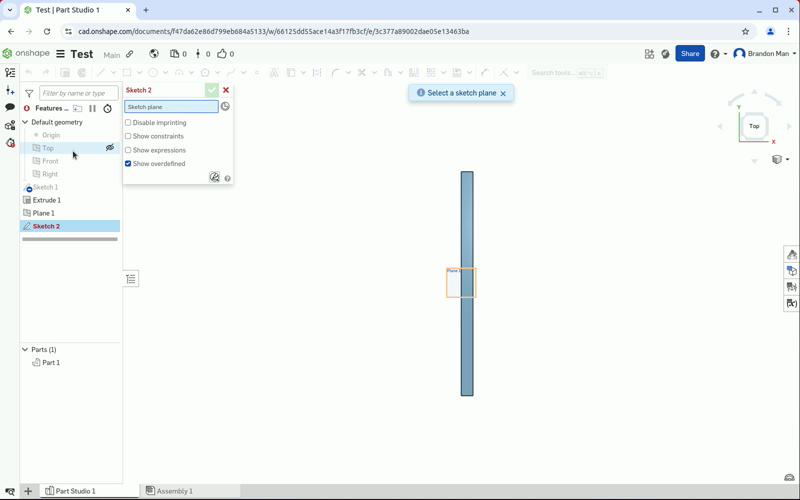
mouse_move(73, 215)
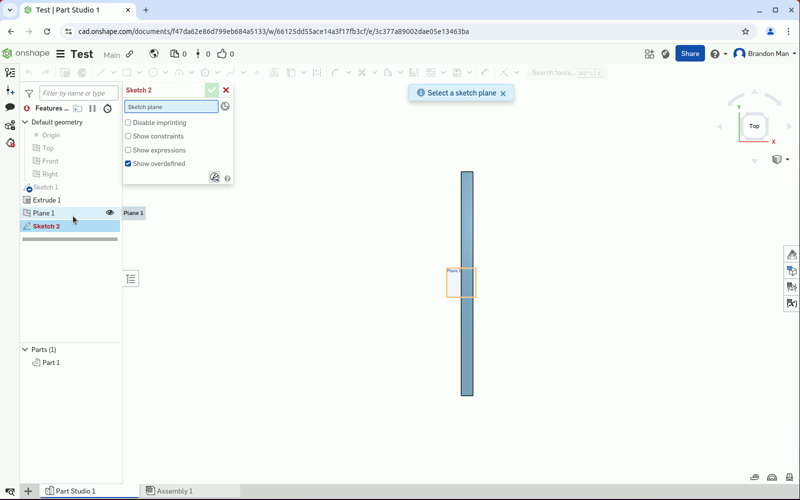
click(73, 215)
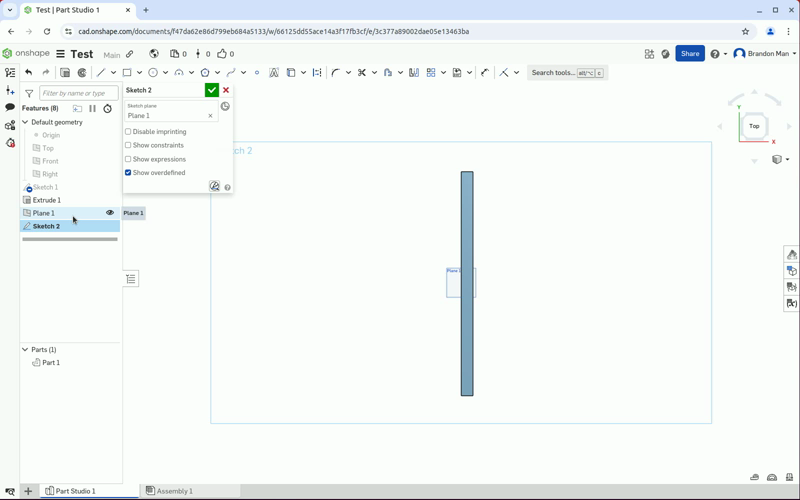
mouse_move(73, 352)
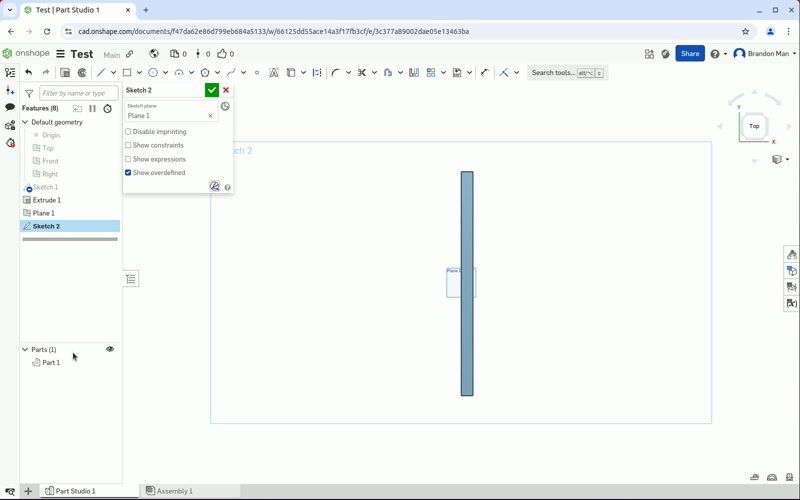
key(y)
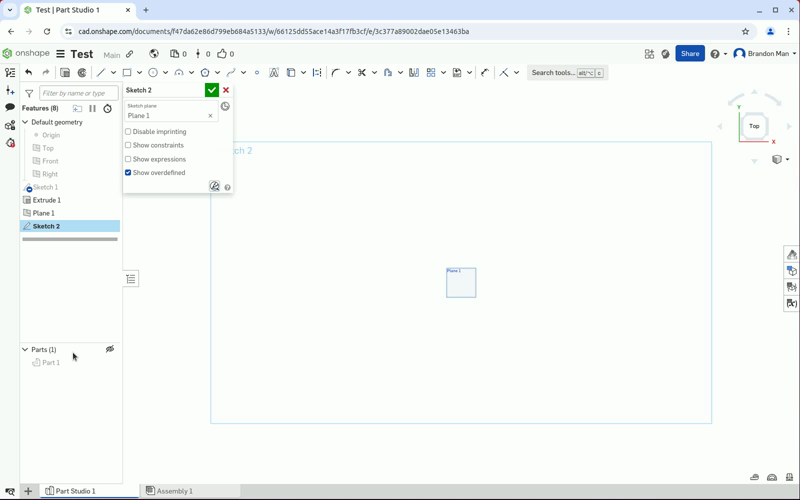
key(l)
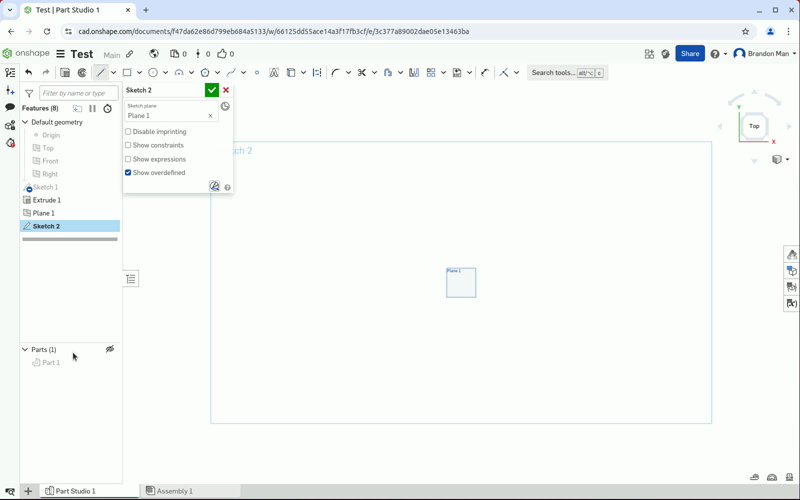
key_down(shift)
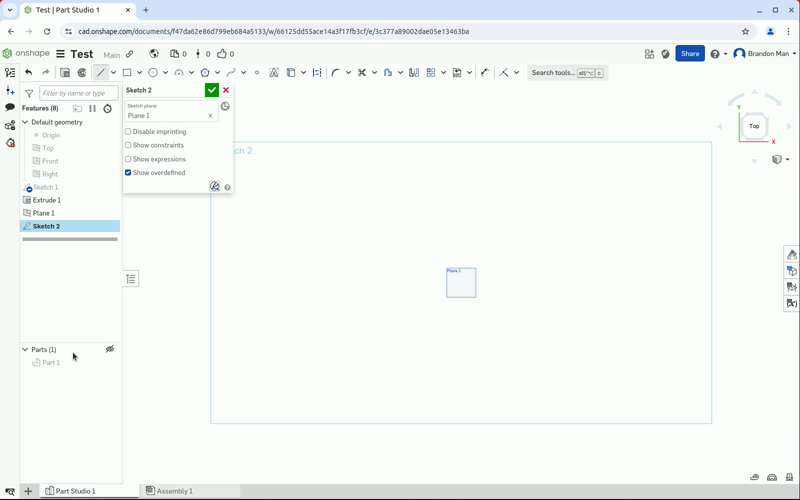
mouse_move(460, 395)
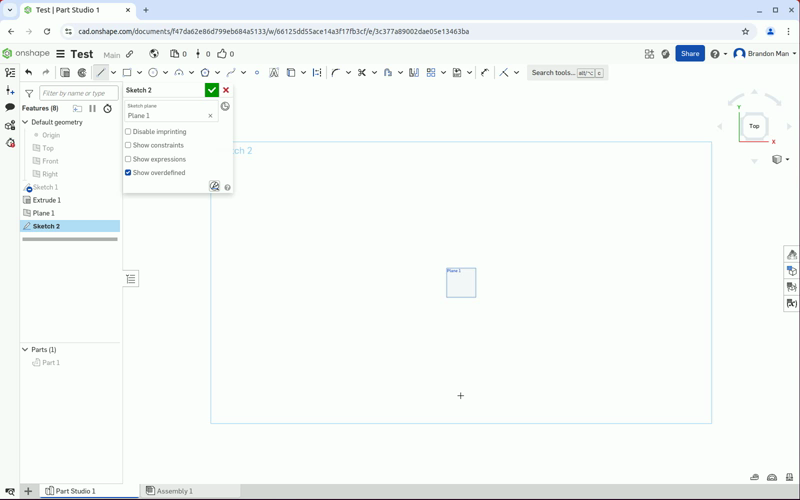
click(460, 395)
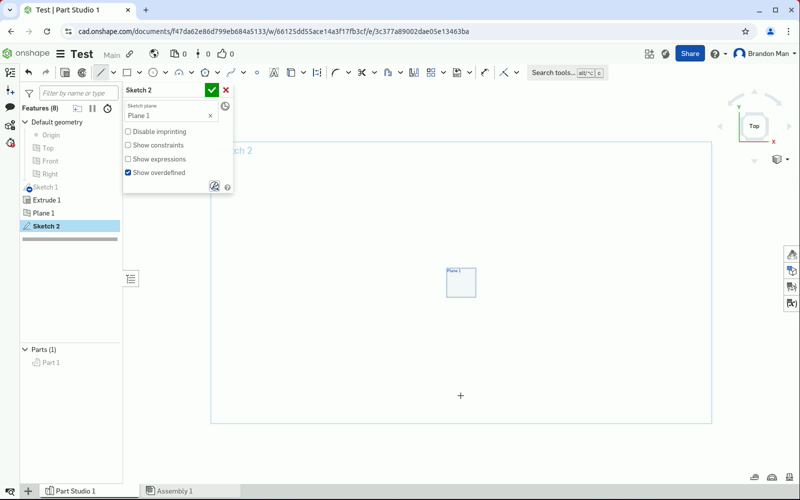
key_up(shift)
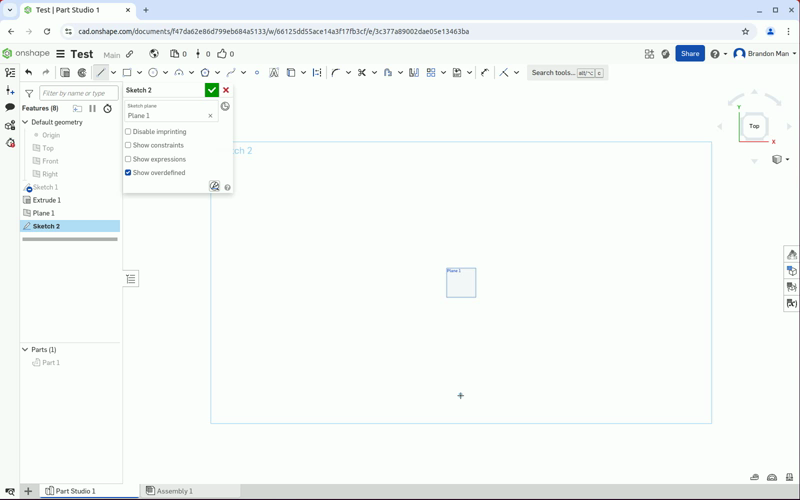
key_down(shift)
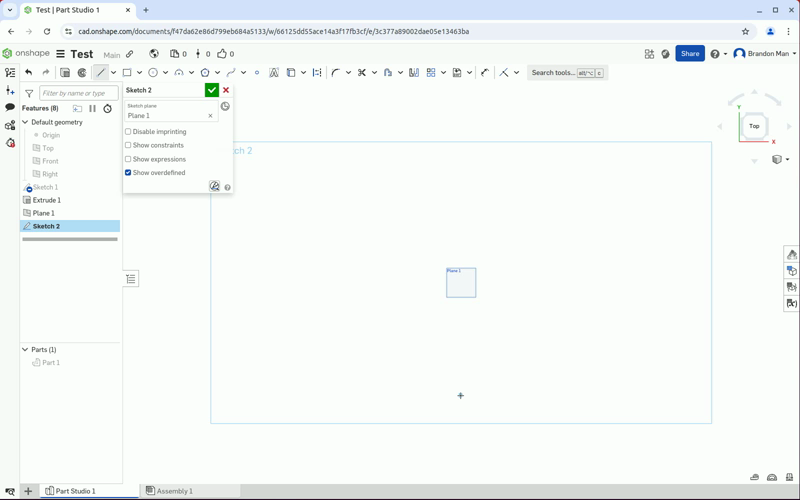
mouse_move(490, 395)
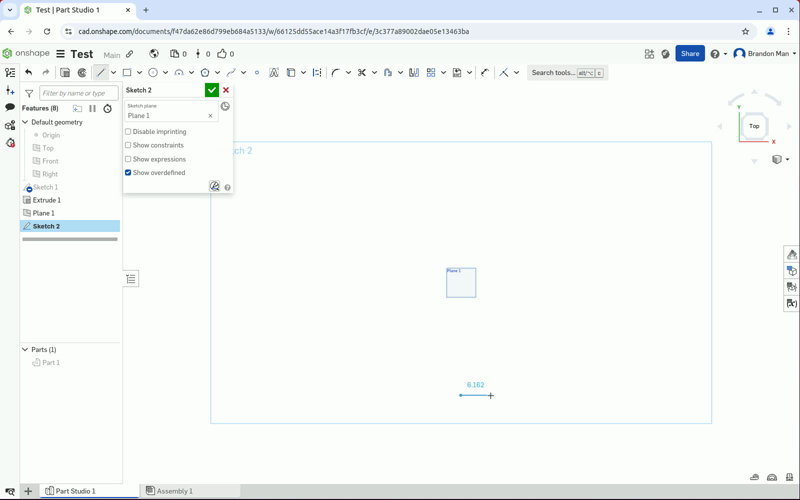
mouse_move(465, 395)
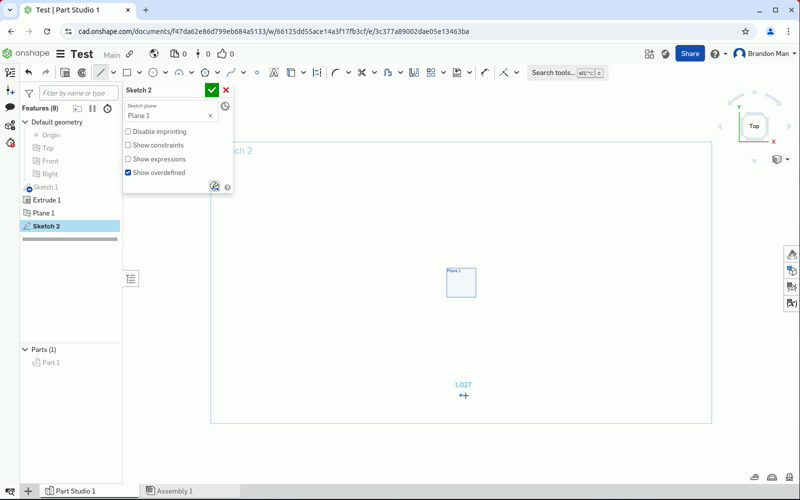
scroll(6)
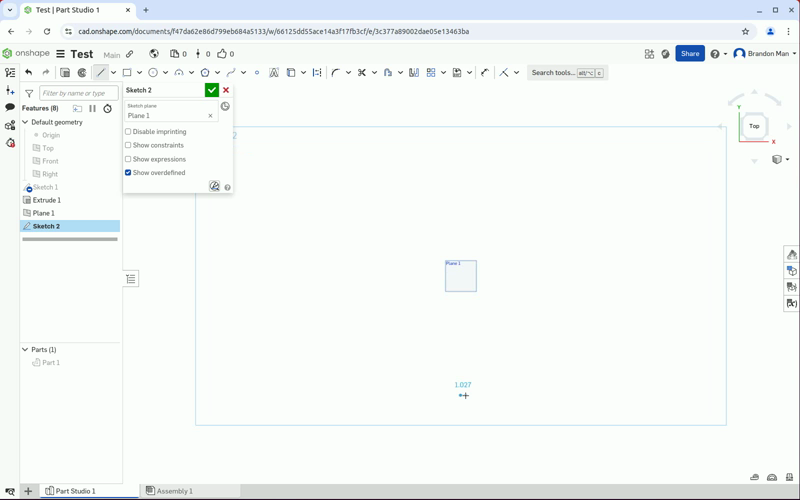
scroll(6)
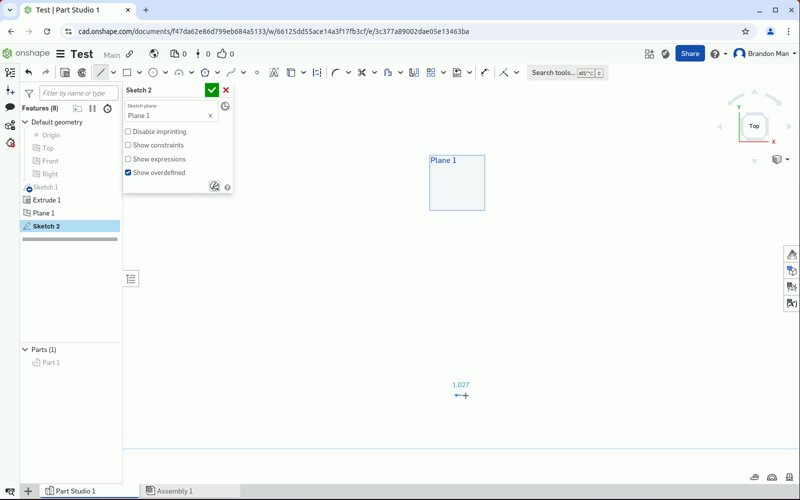
scroll(6)
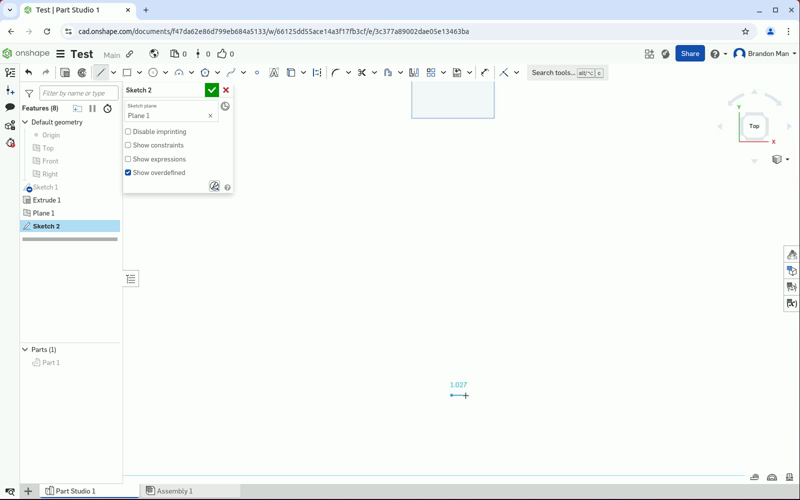
scroll(6)
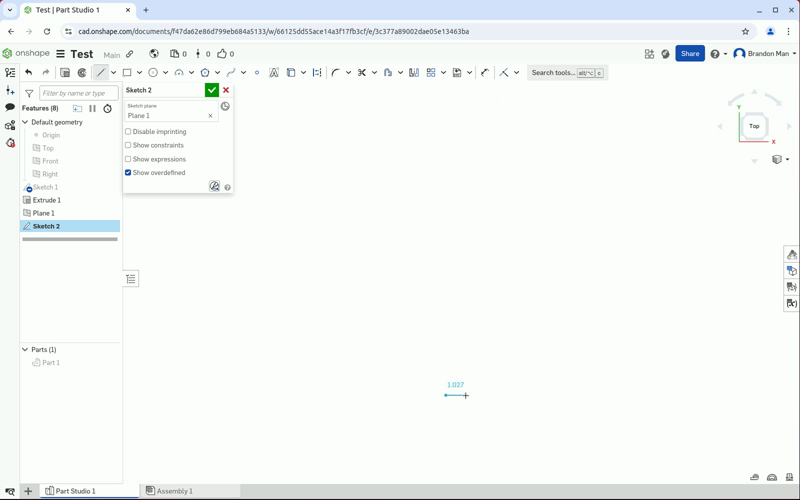
scroll(6)
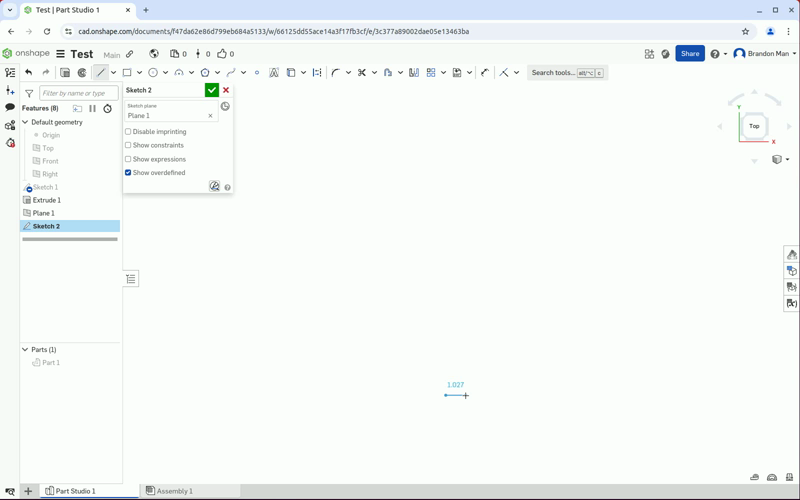
scroll(6)
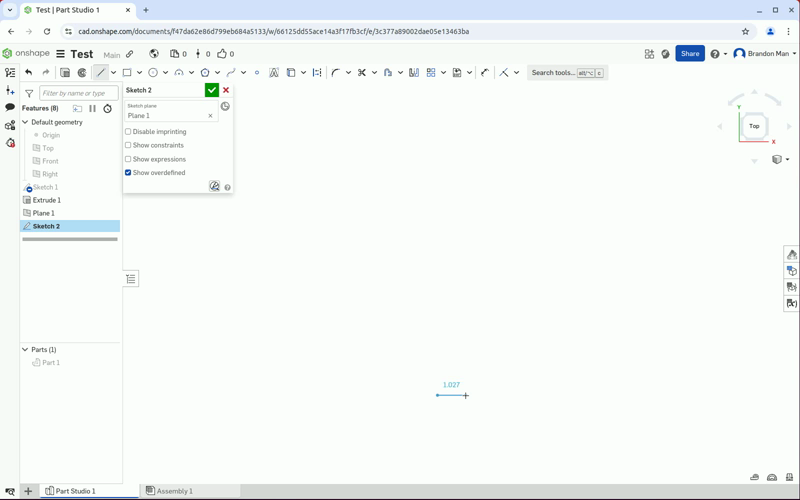
scroll(6)
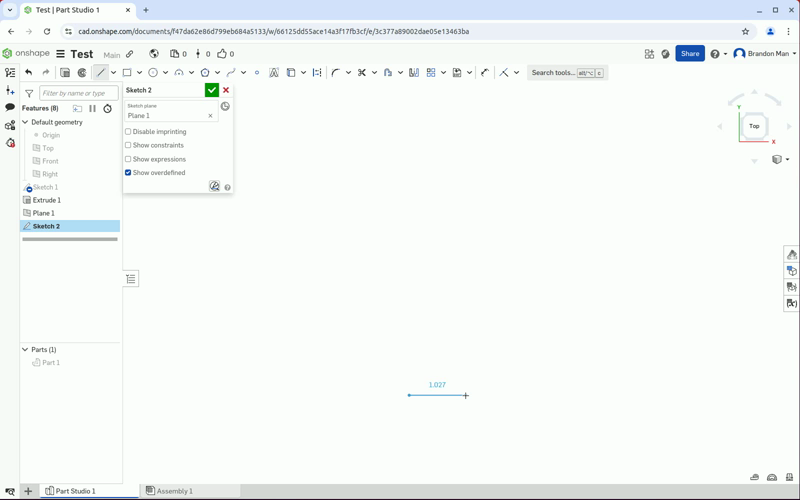
click(465, 395)
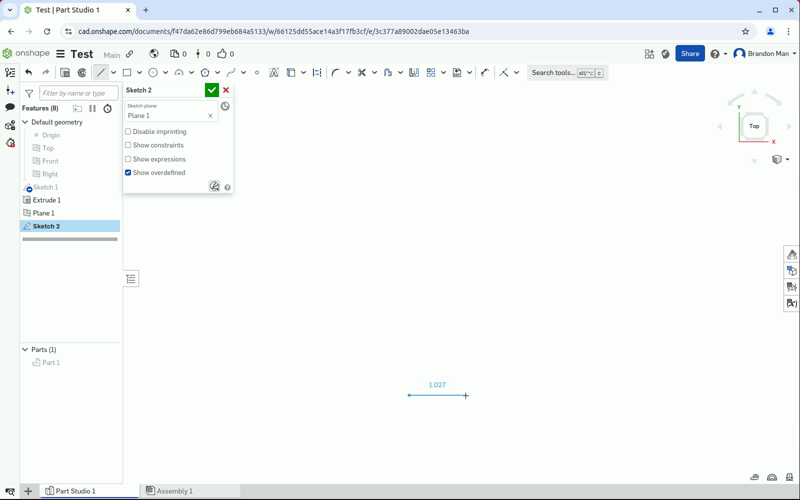
scroll(-6)
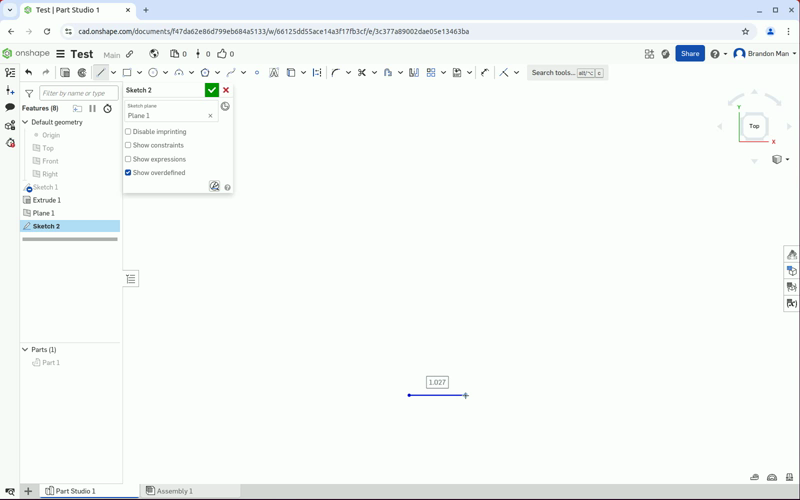
scroll(-6)
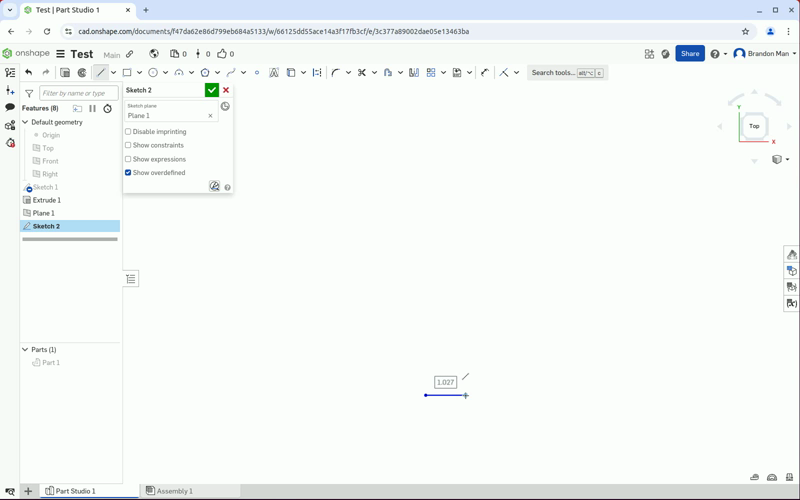
scroll(-6)
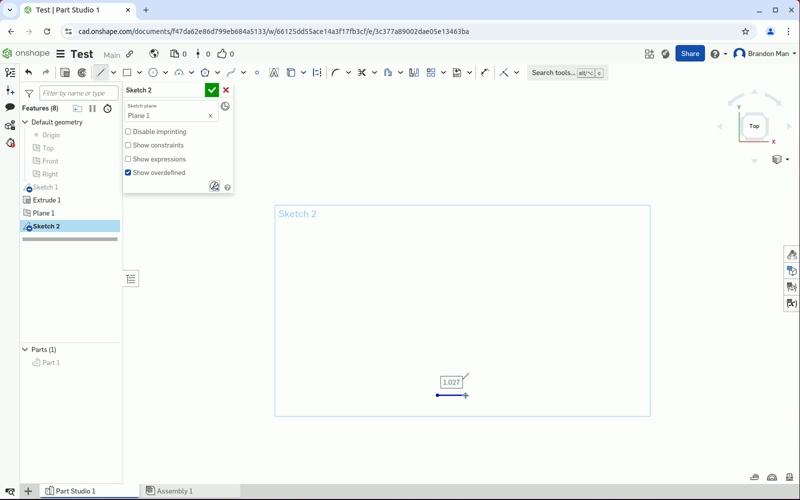
scroll(-6)
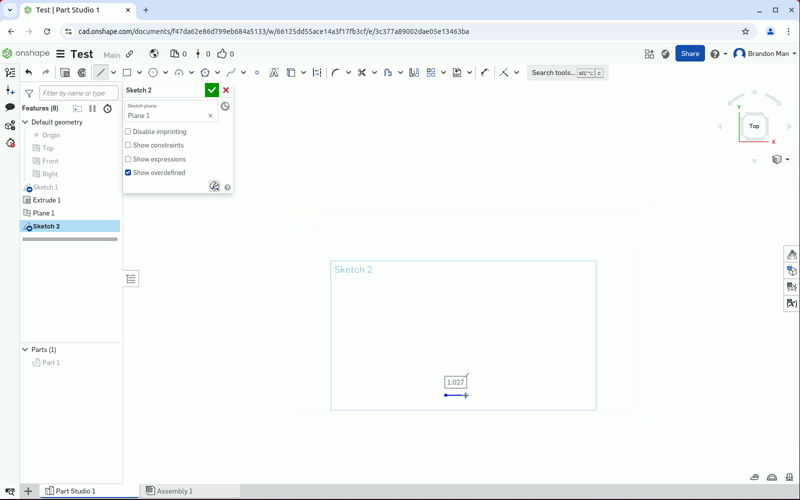
scroll(-6)
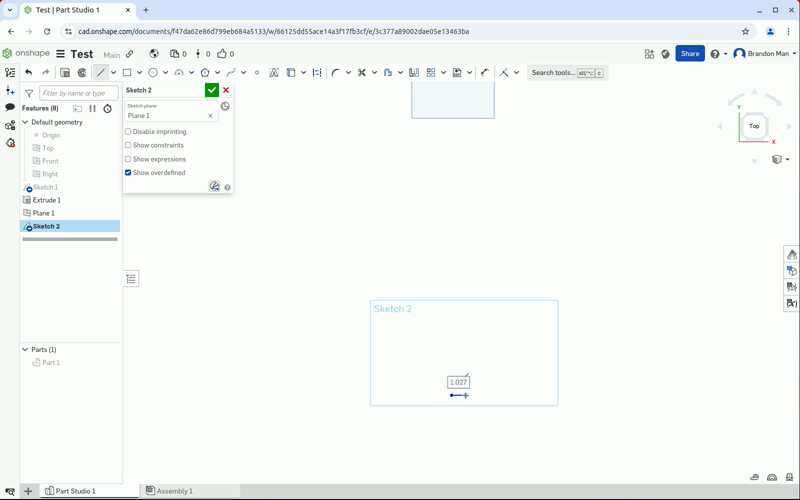
scroll(-6)
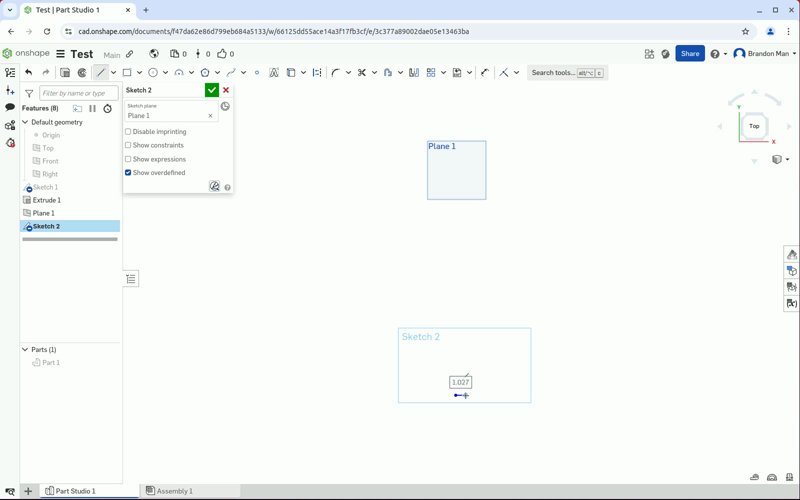
scroll(-6)
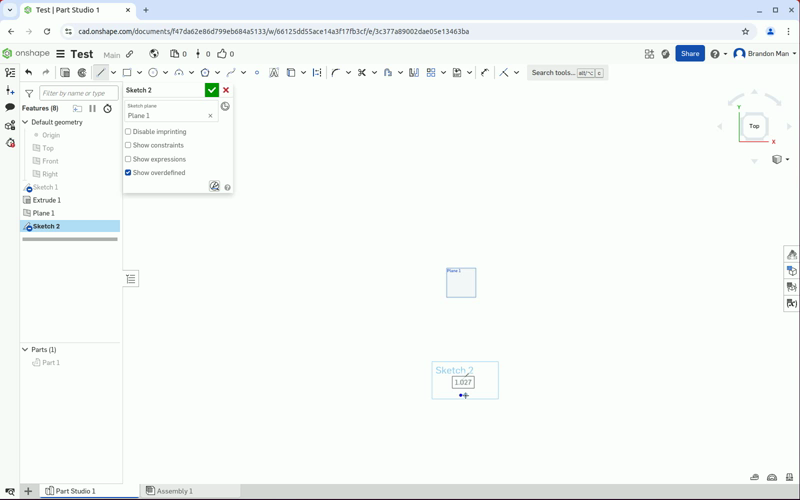
key_up(shift)
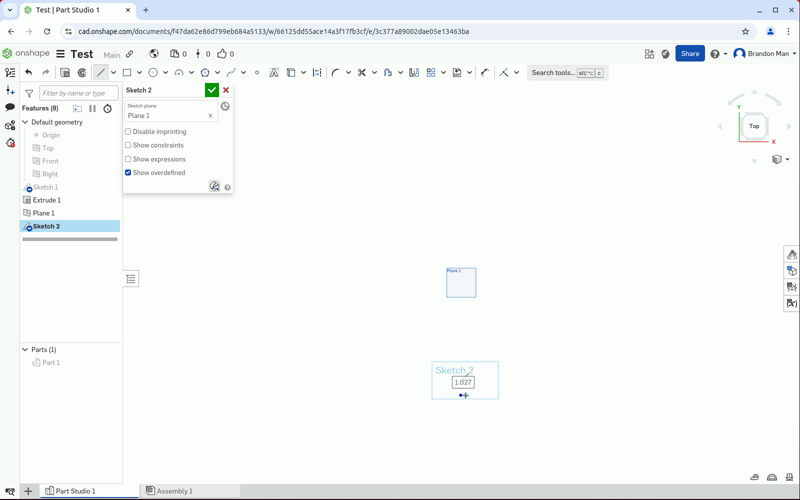
key_down(shift)
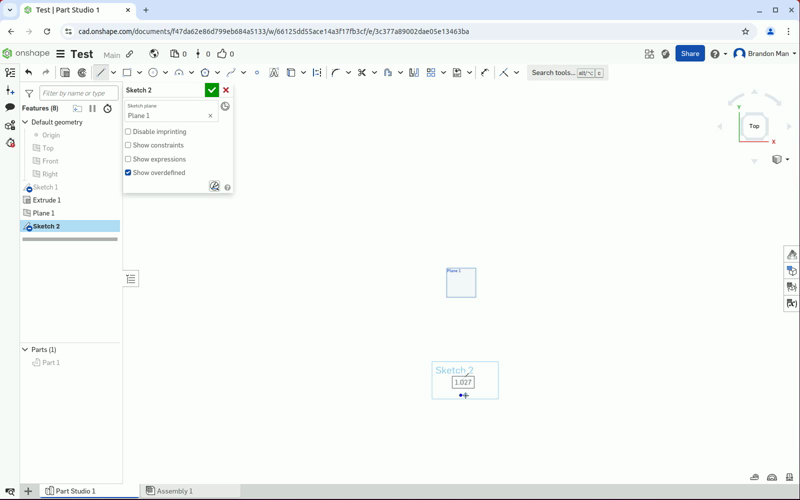
mouse_move(465, 171)
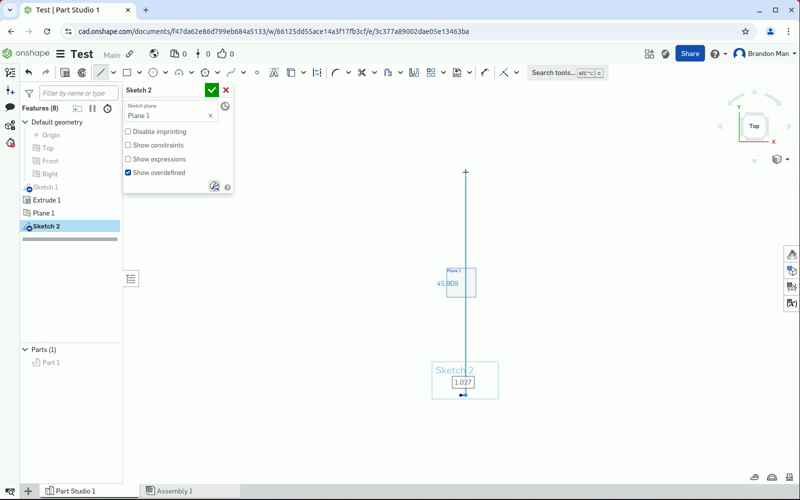
click(465, 171)
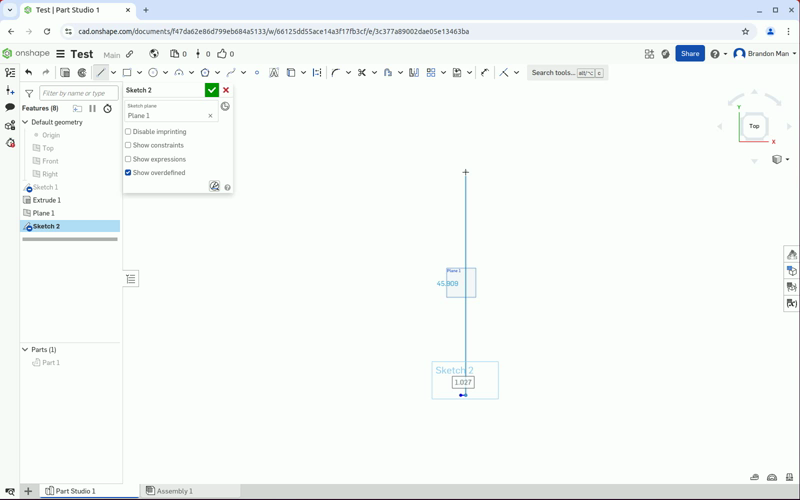
key_up(shift)
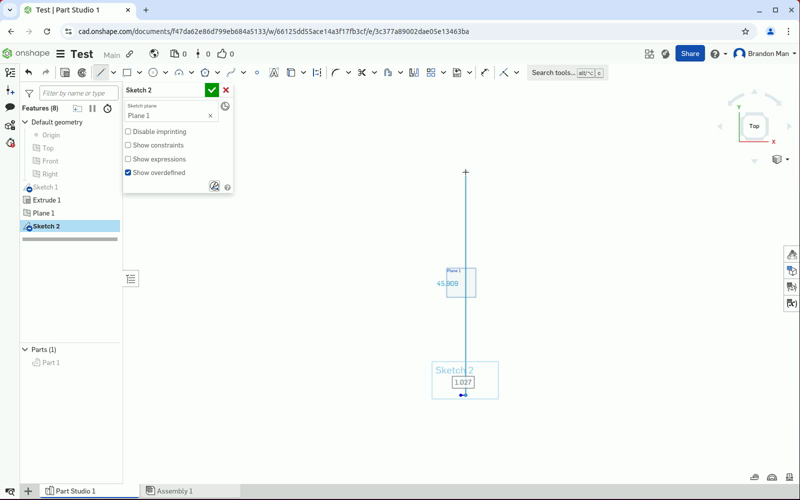
key_down(shift)
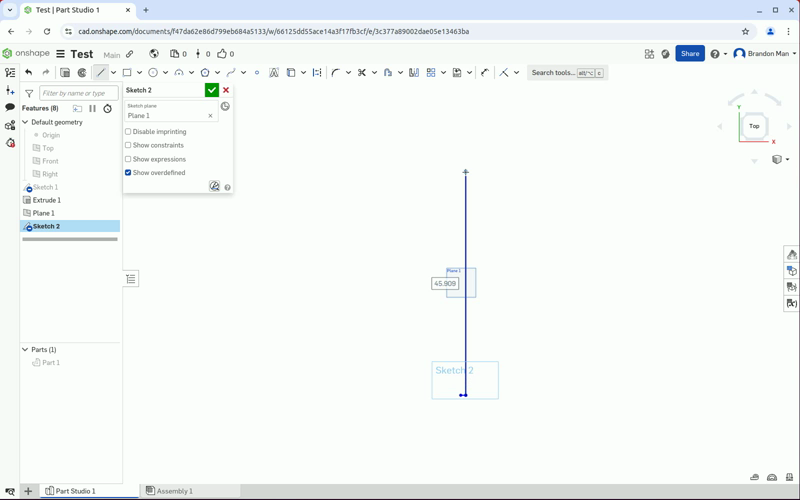
mouse_move(495, 171)
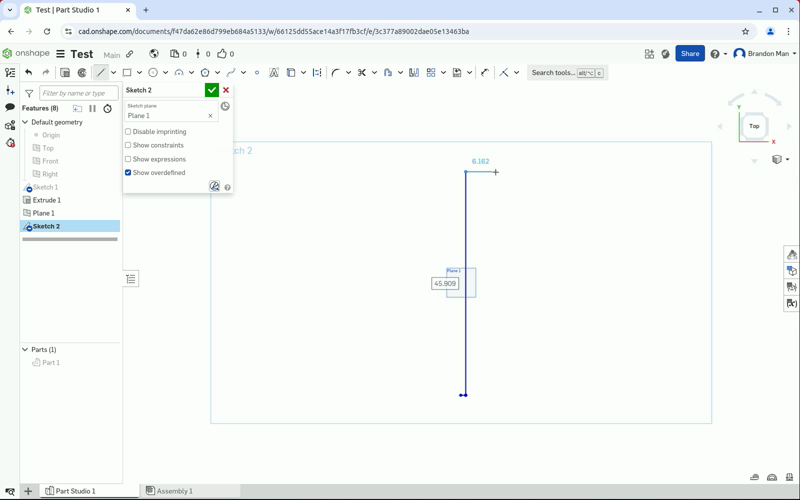
mouse_move(460, 171)
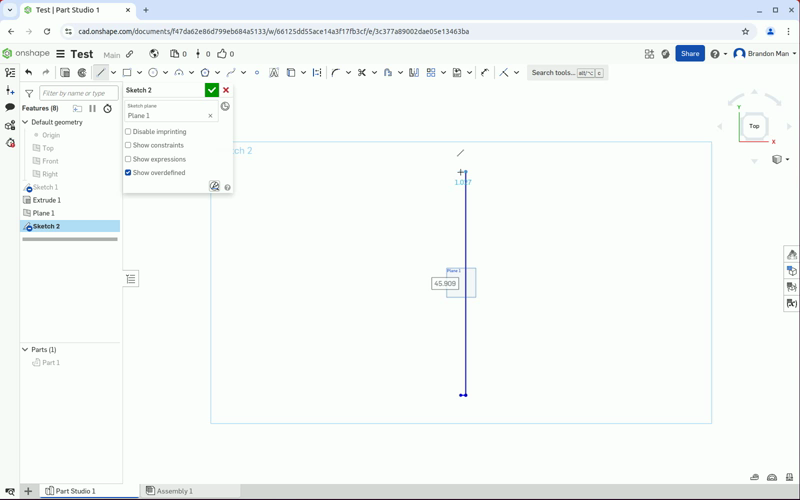
scroll(6)
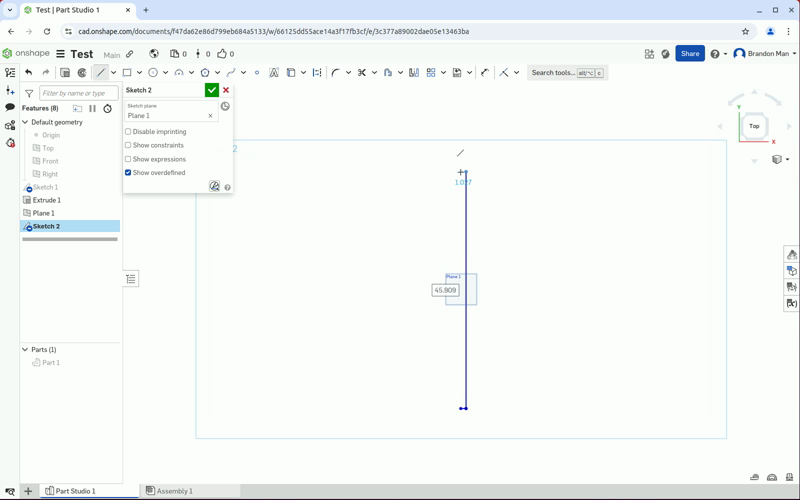
scroll(6)
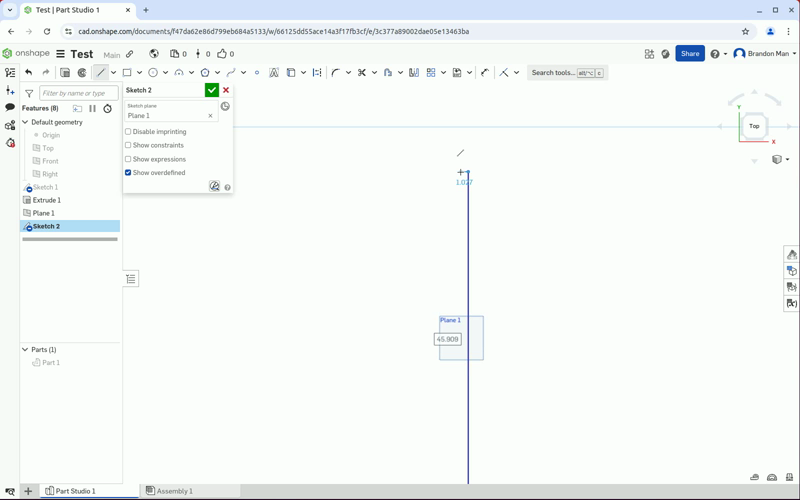
scroll(6)
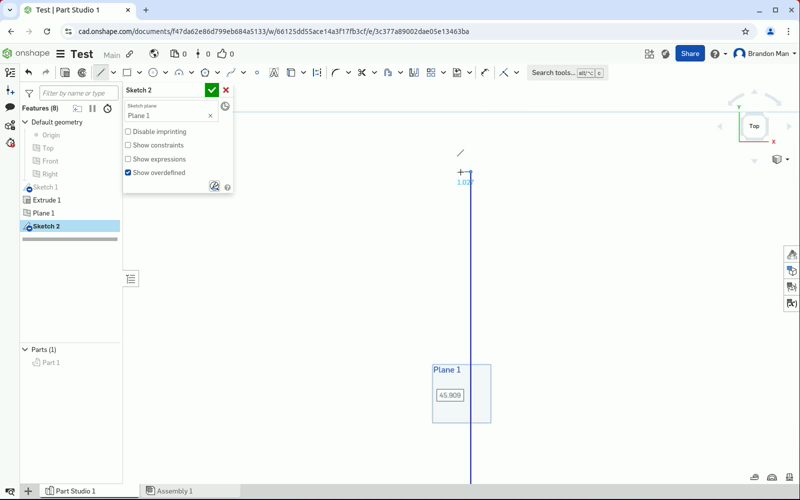
scroll(6)
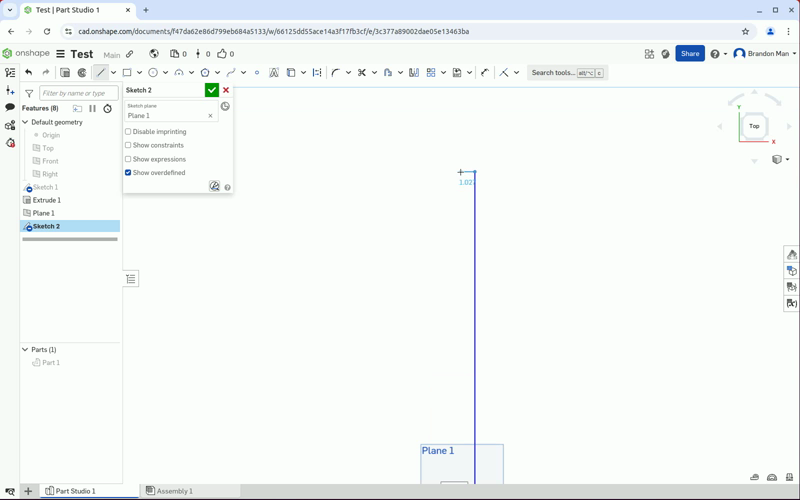
scroll(6)
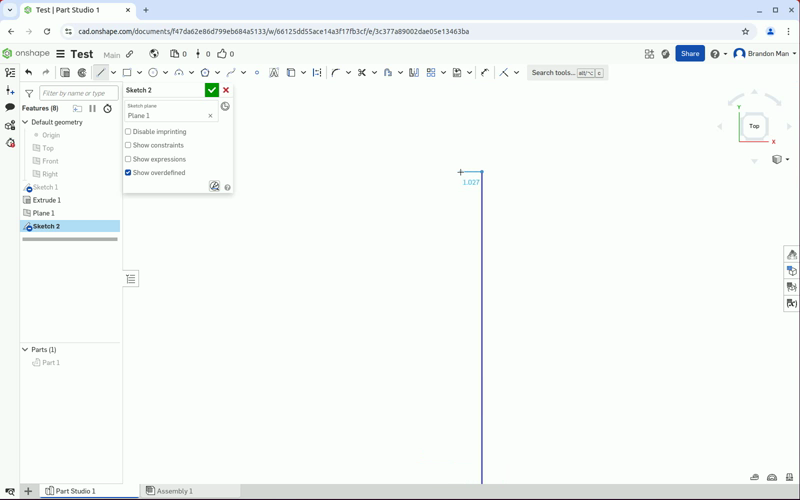
scroll(6)
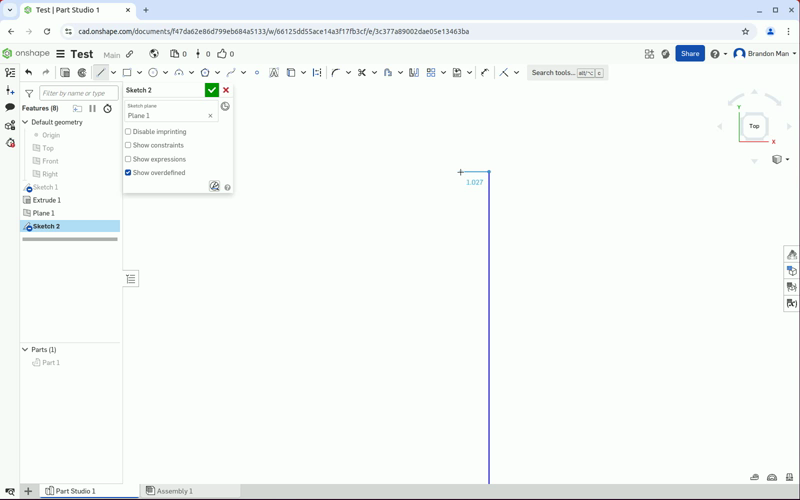
scroll(6)
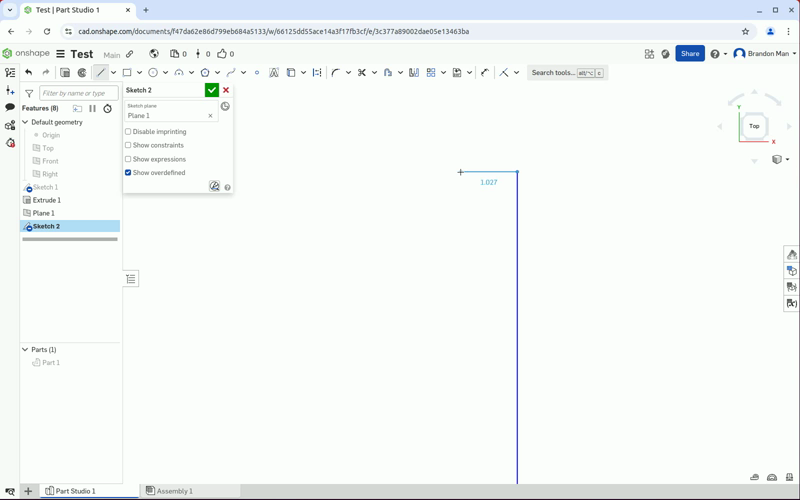
click(460, 171)
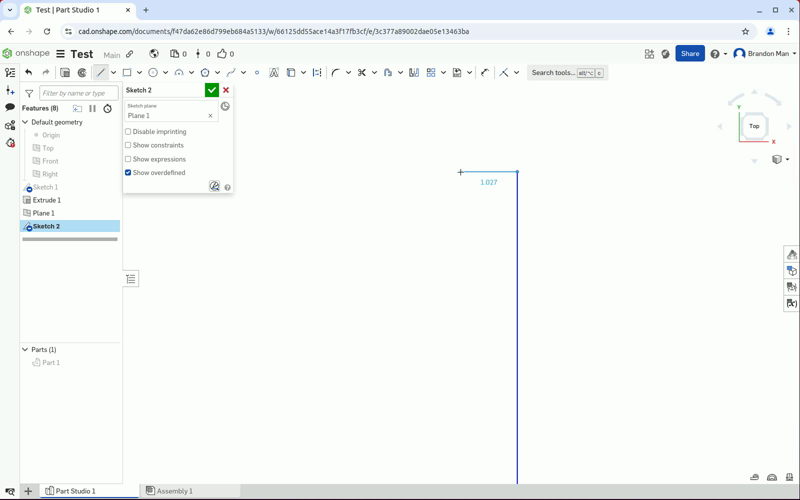
scroll(-6)
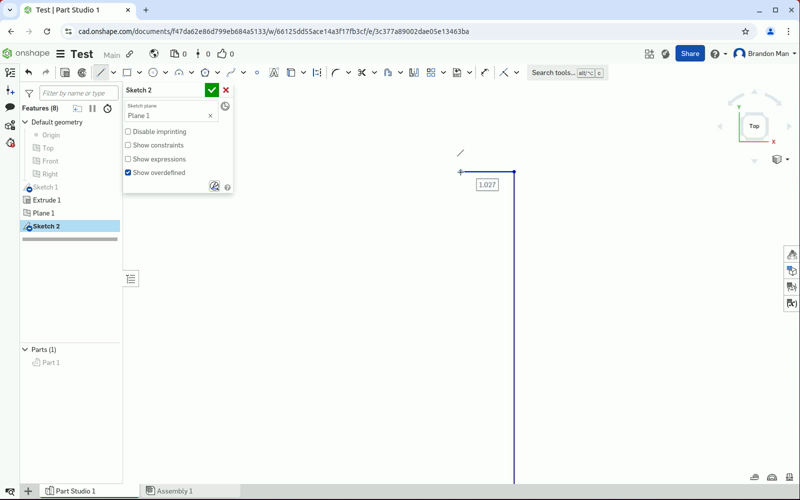
scroll(-6)
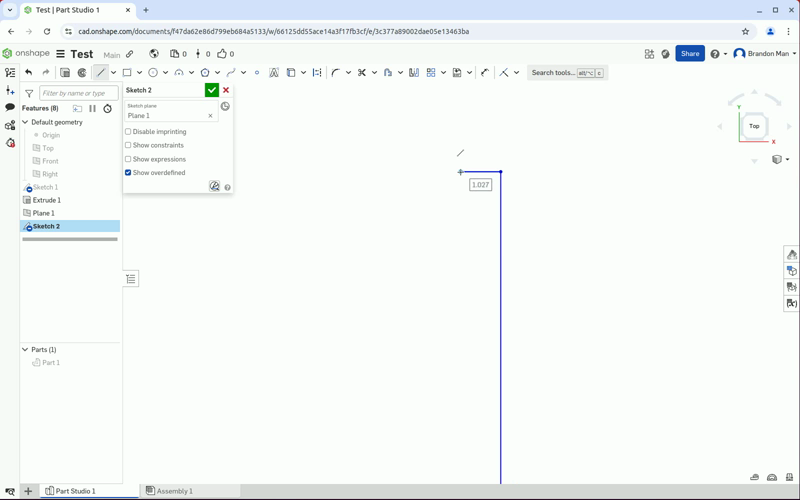
scroll(-6)
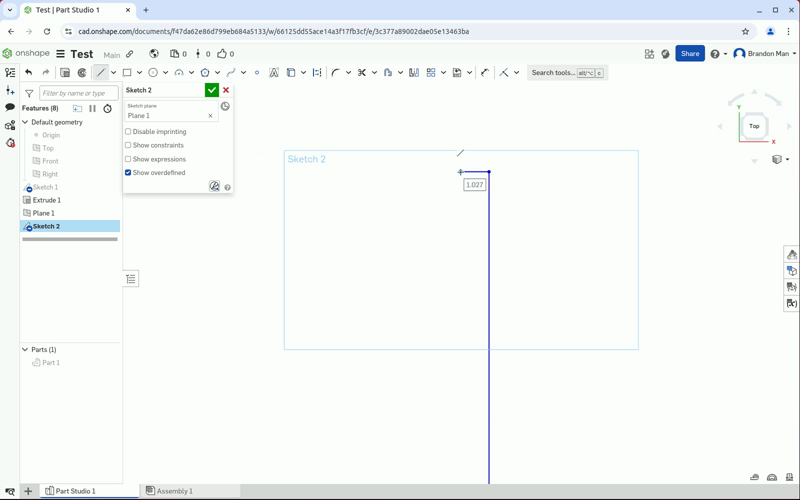
scroll(-6)
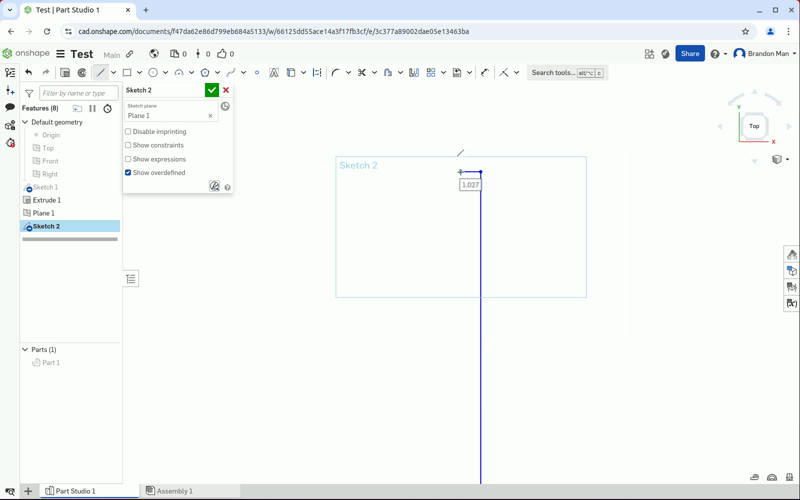
scroll(-6)
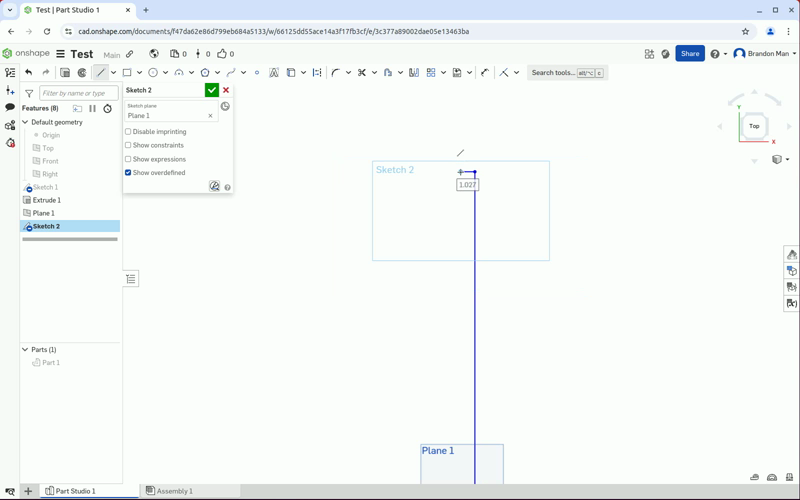
scroll(-6)
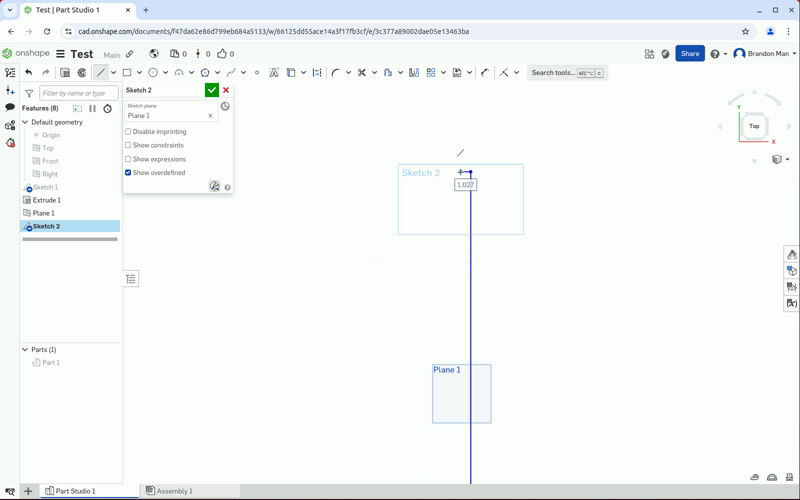
scroll(-6)
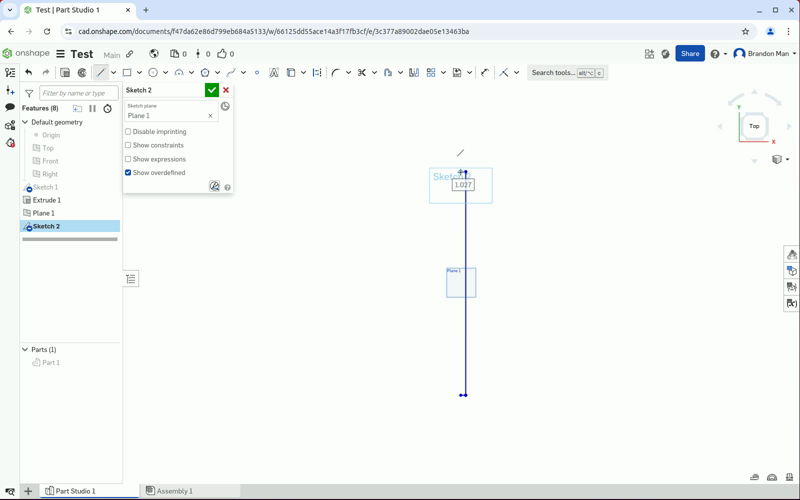
key_up(shift)
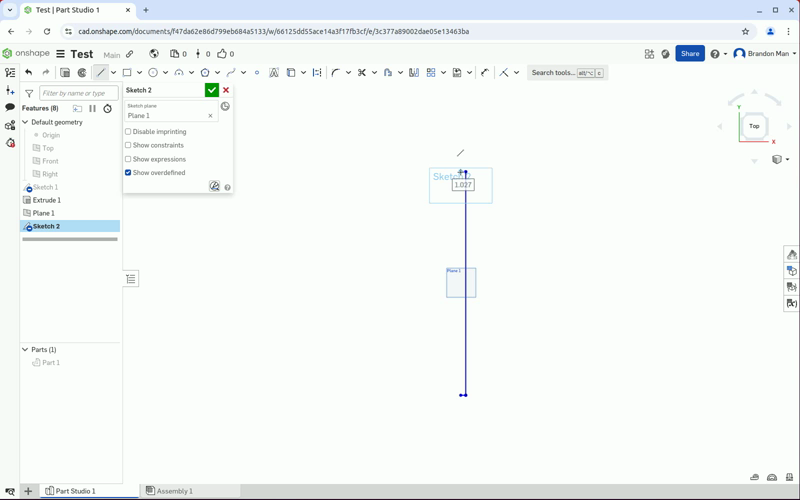
key_down(shift)
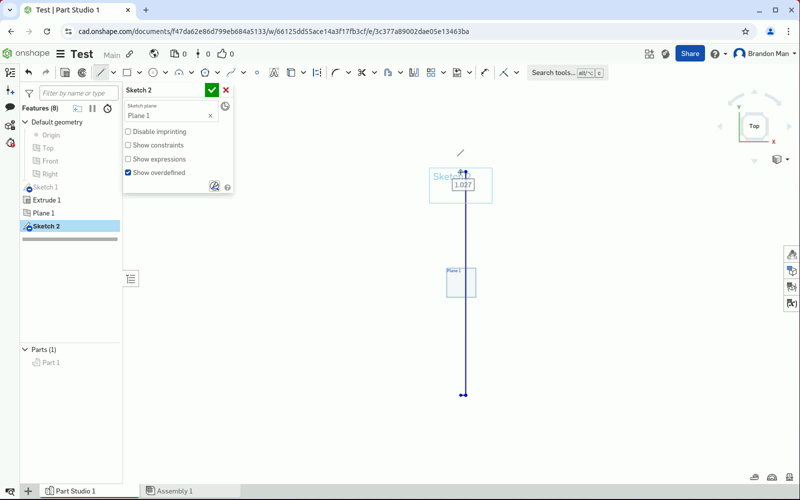
mouse_move(460, 395)
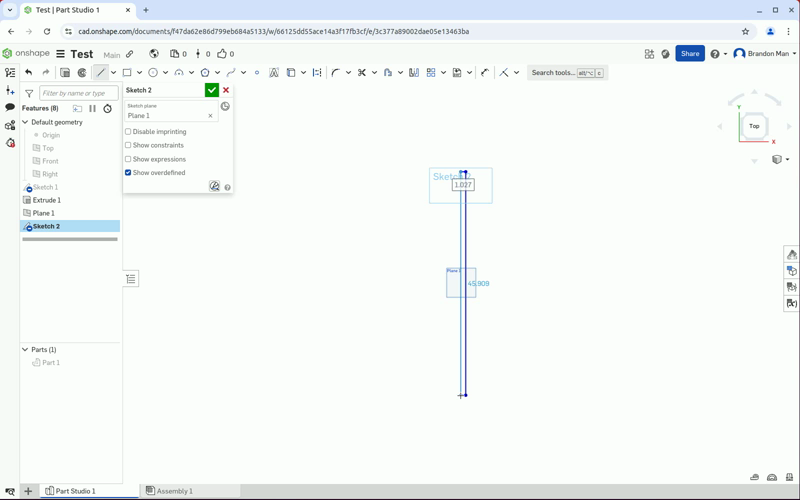
key_up(shift)
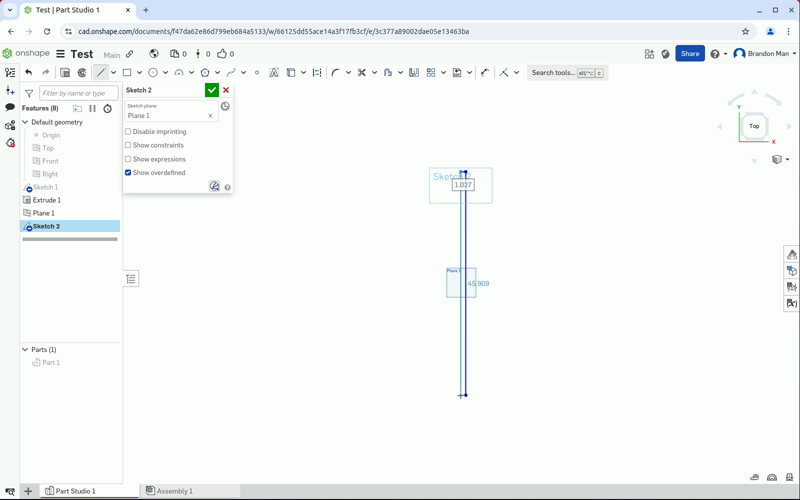
click(460, 395)
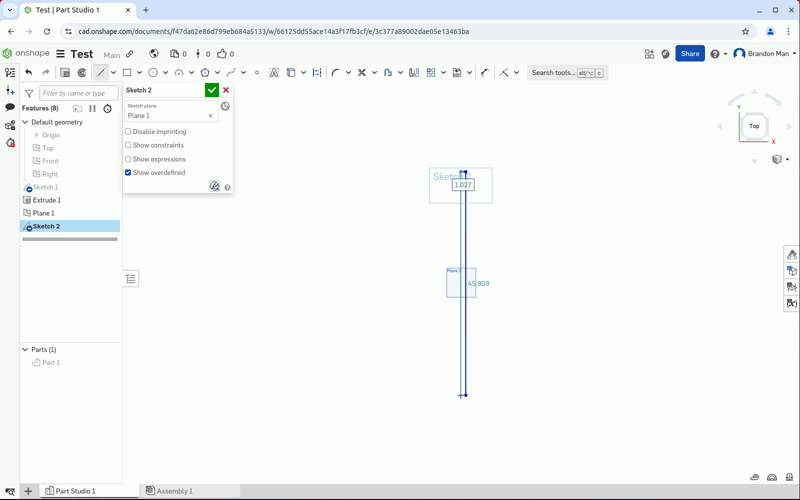
key(esc)
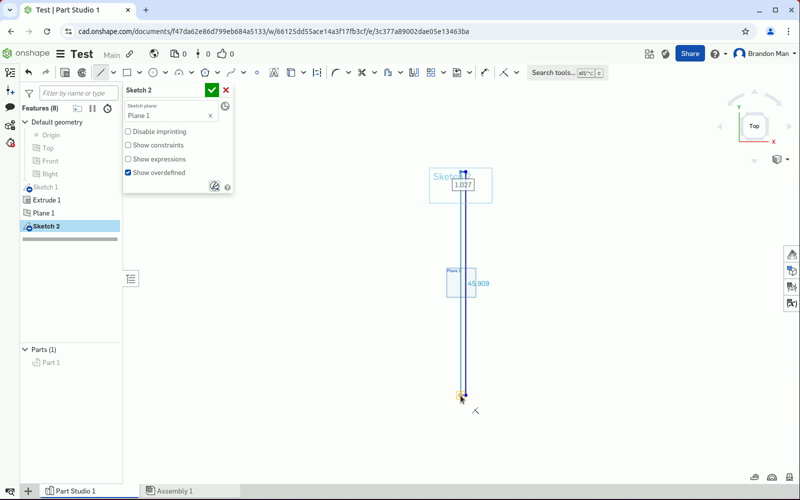
mouse_move(462, 252)
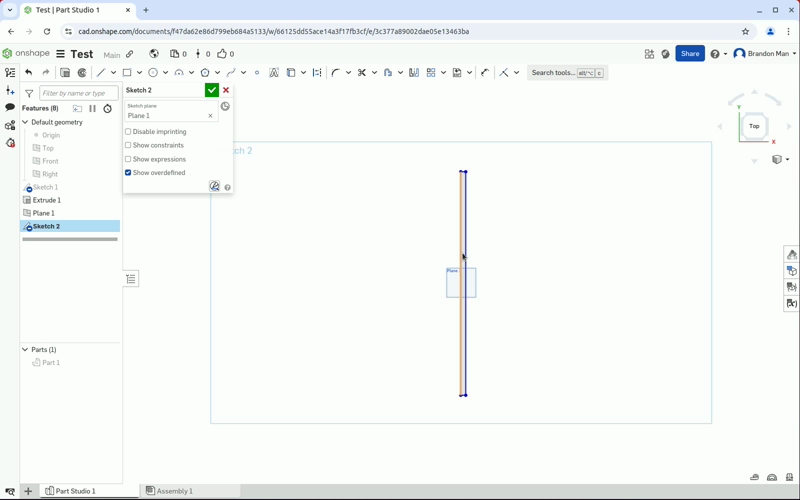
scroll(6)
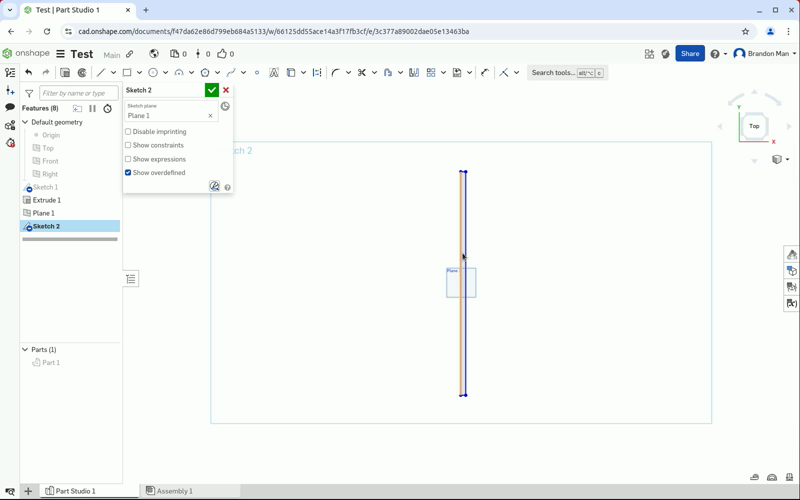
scroll(6)
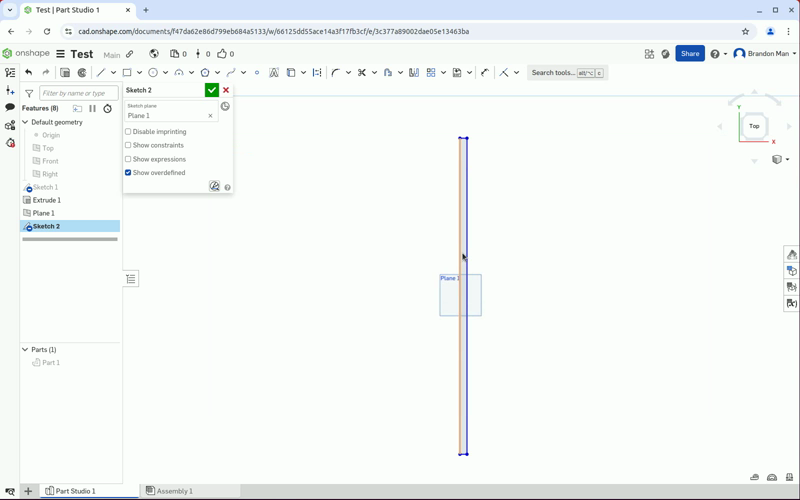
scroll(6)
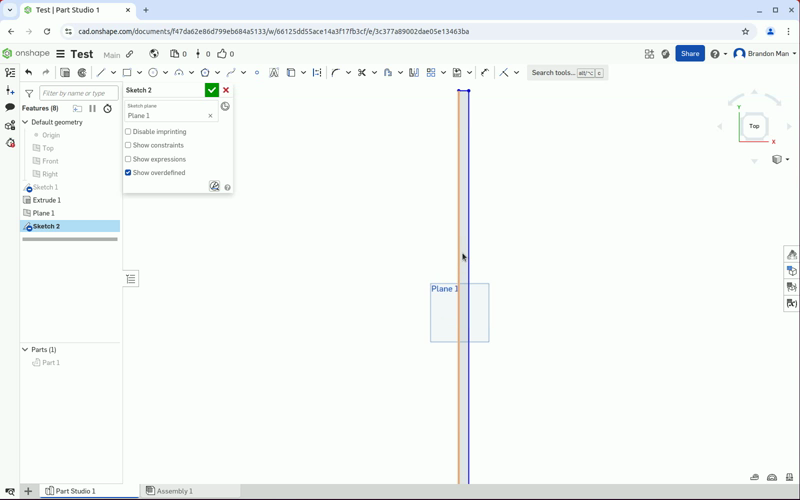
scroll(6)
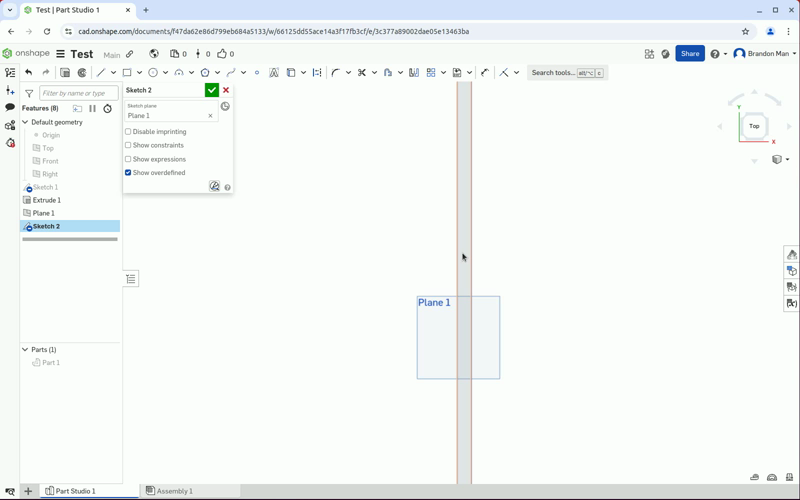
scroll(6)
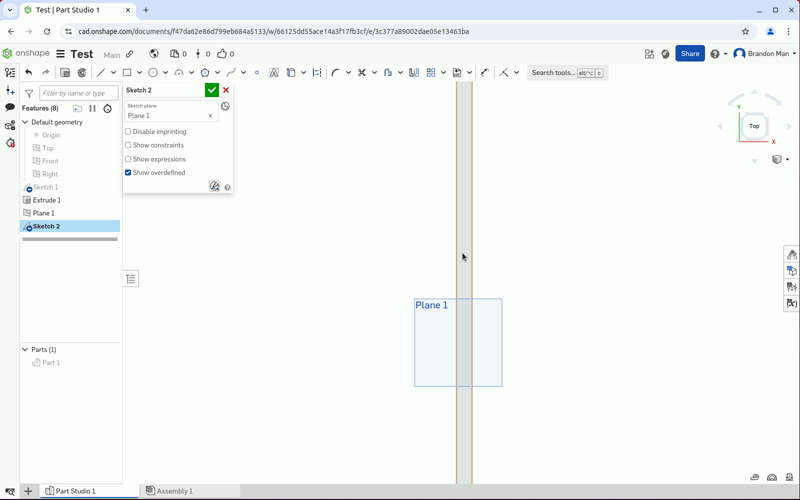
scroll(6)
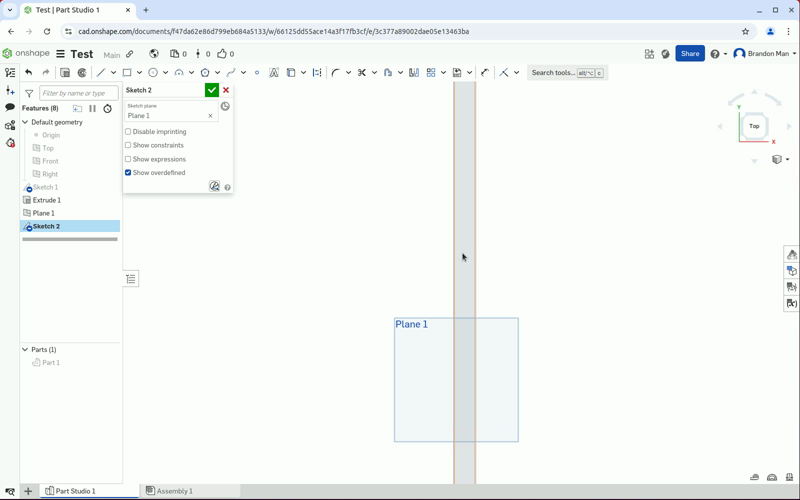
scroll(6)
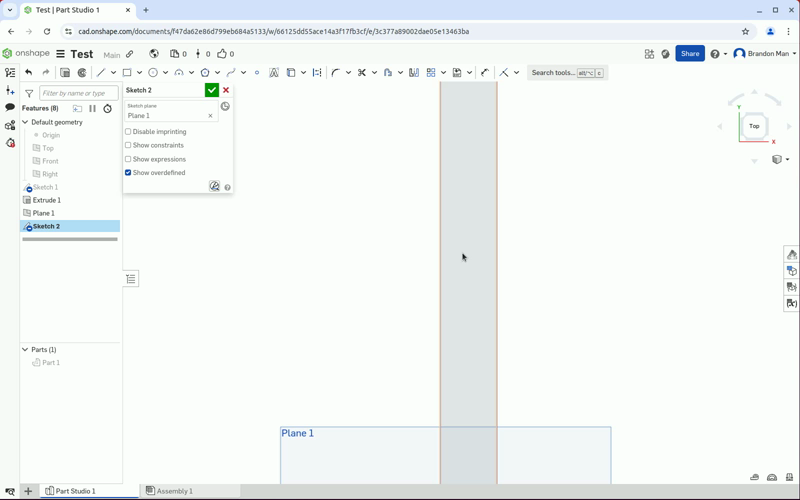
click(462, 252)
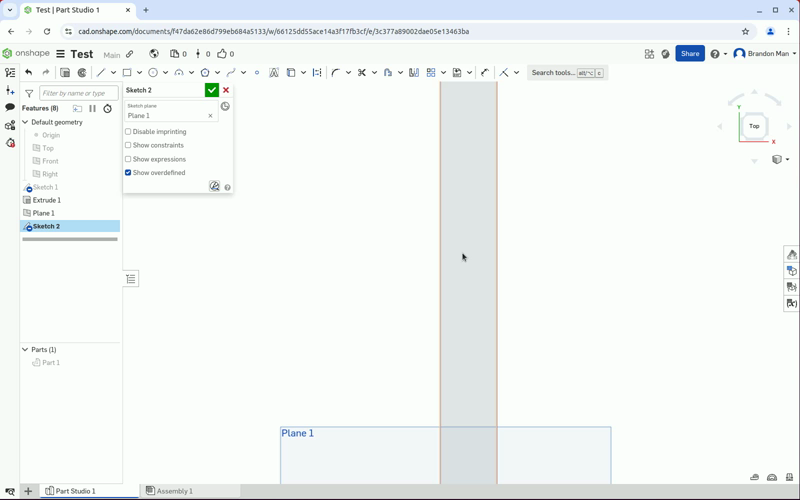
scroll(-6)
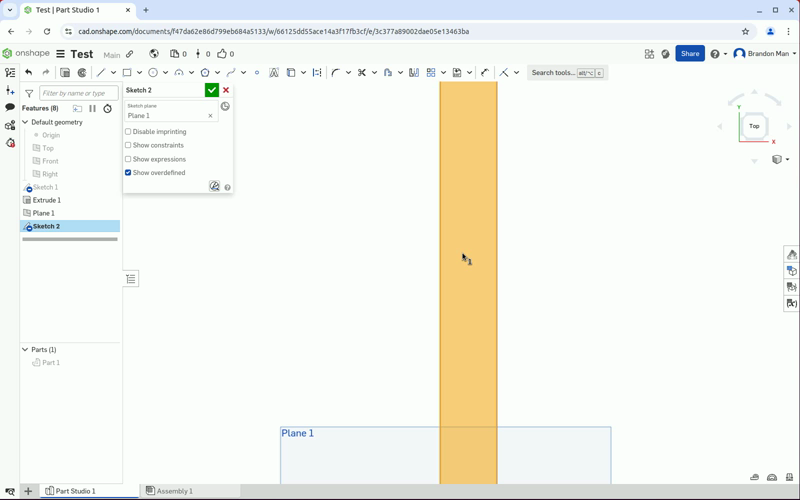
scroll(-6)
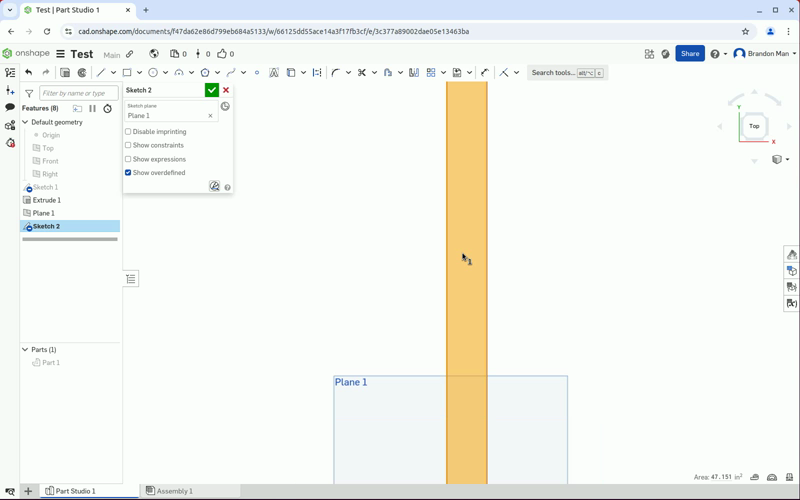
scroll(-6)
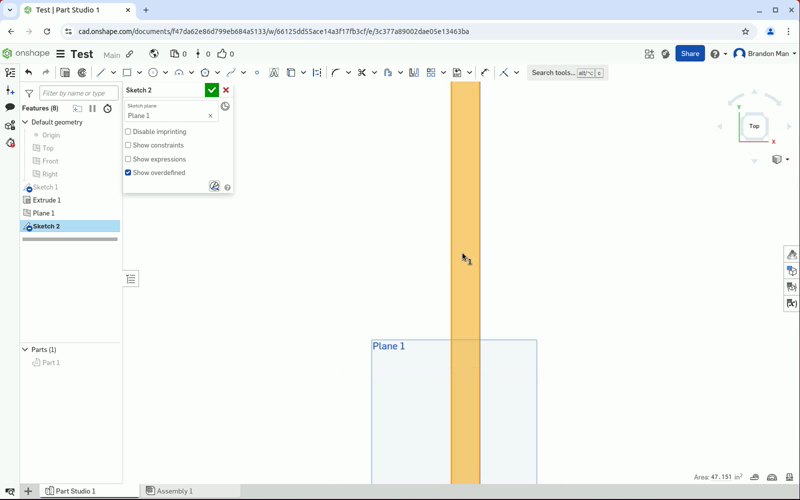
scroll(-6)
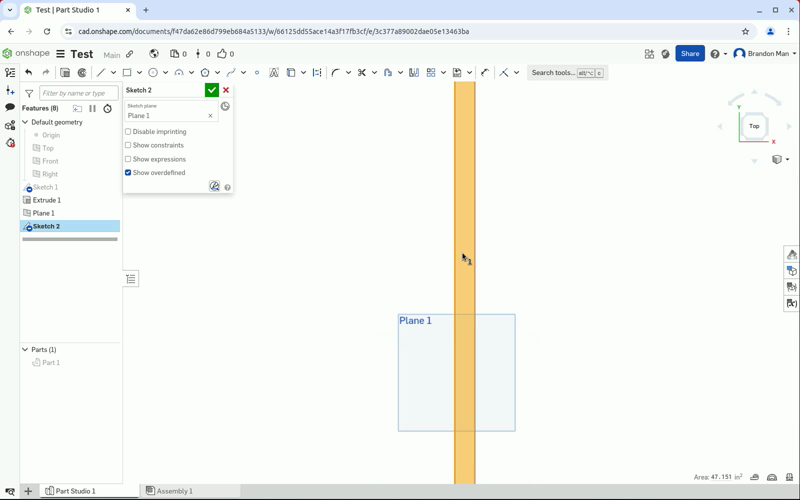
scroll(-6)
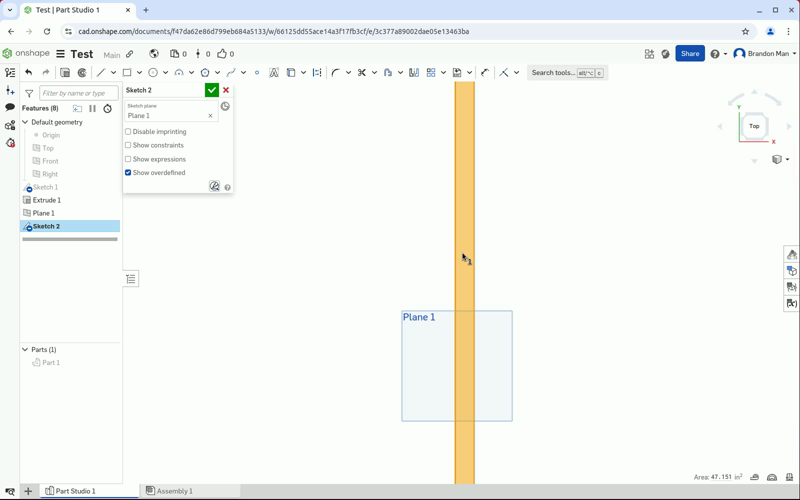
scroll(-6)
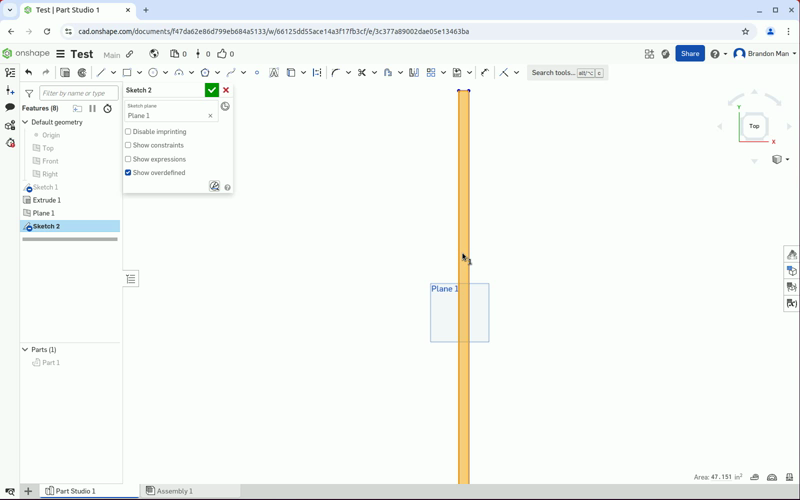
scroll(-6)
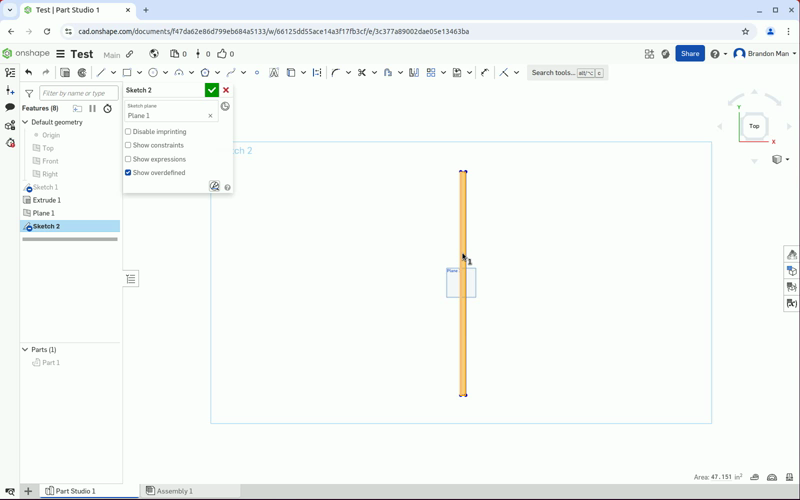
mouse_move(73, 352)
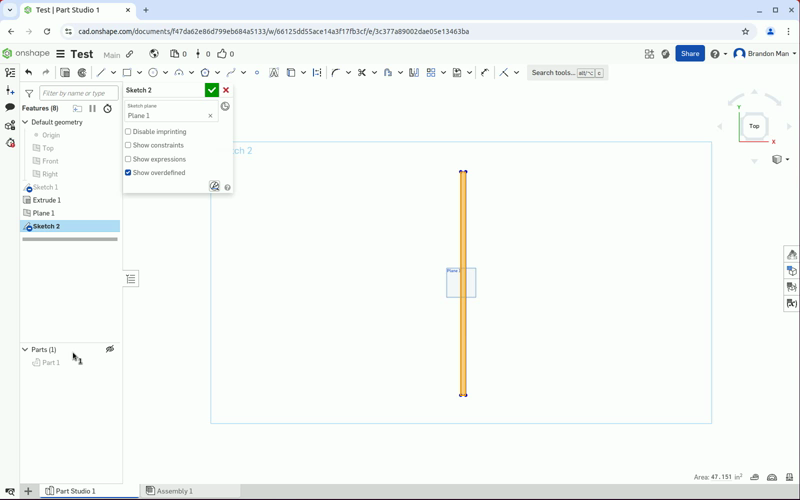
key(shift+y)
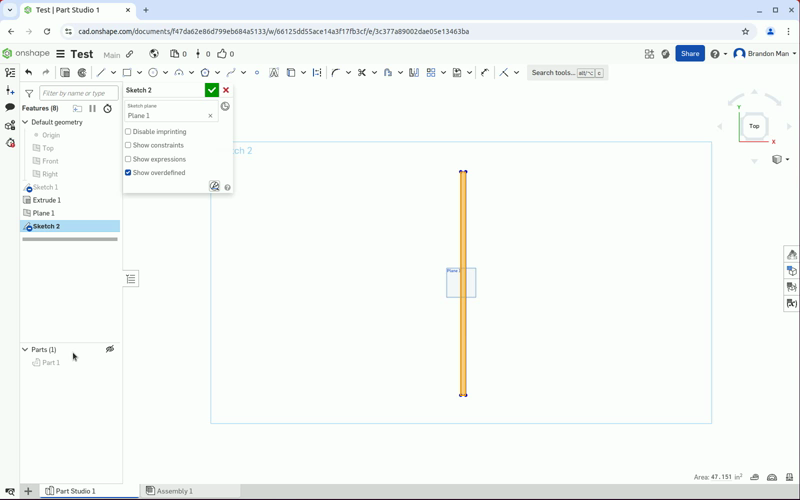
key(shift+e)
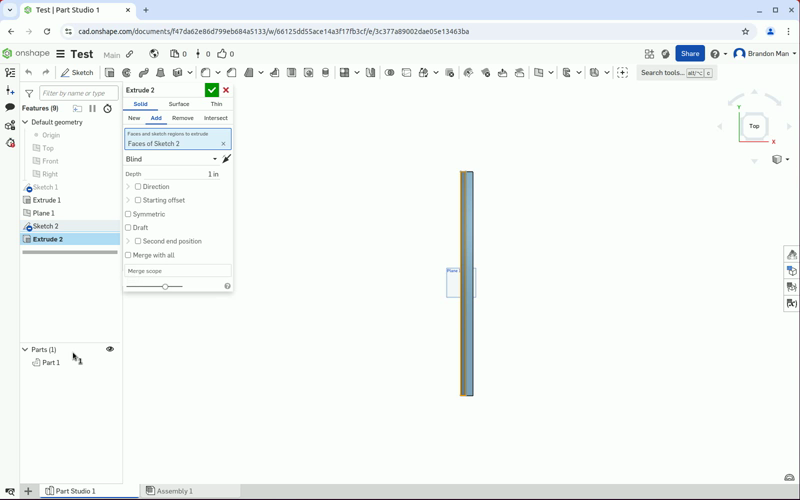
mouse_move(143, 106)
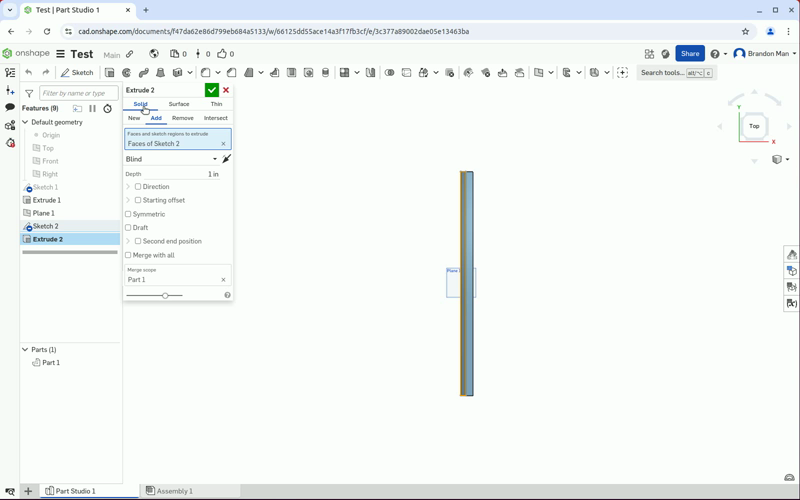
click(143, 106)
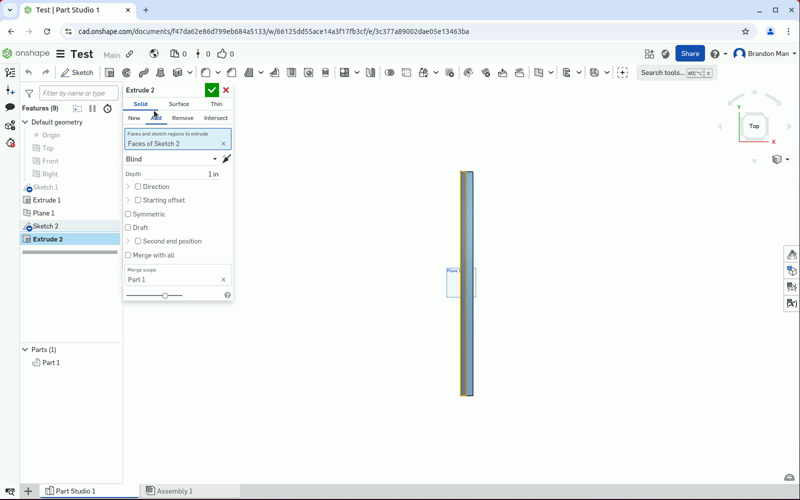
mouse_move(186, 120)
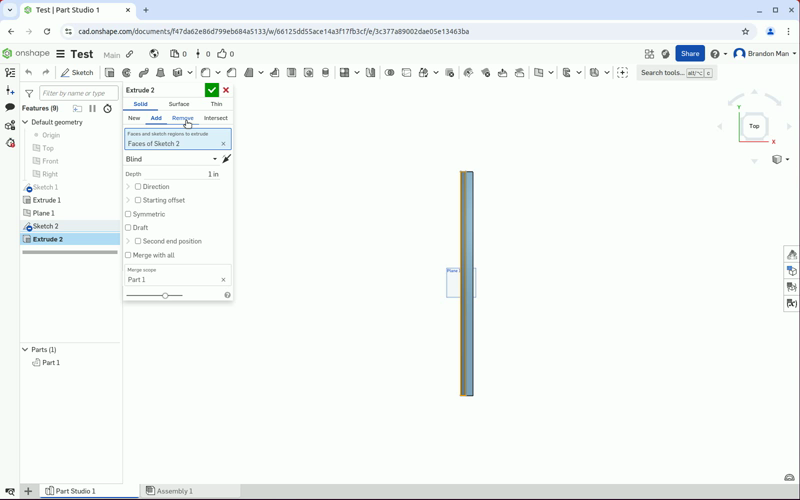
click(186, 120)
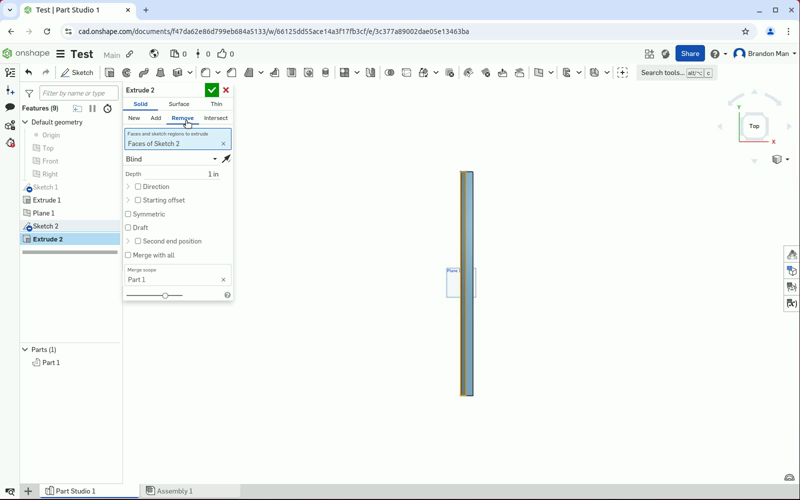
key(tab, 4)
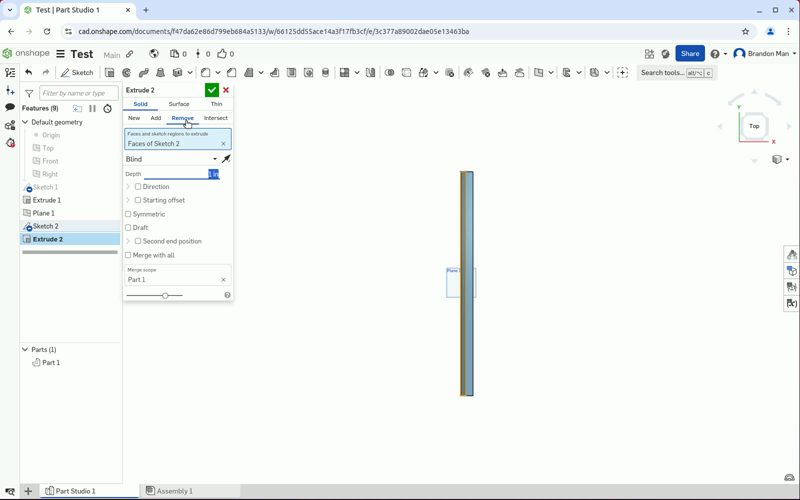
text(1.204)
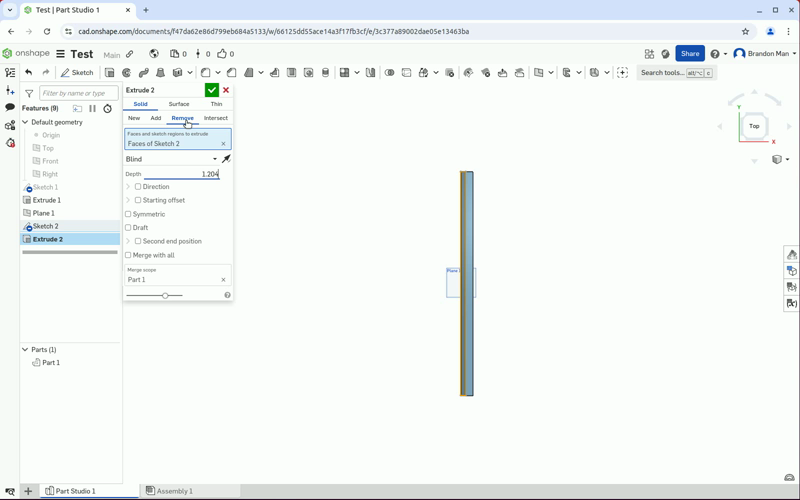
key(tab, 6)
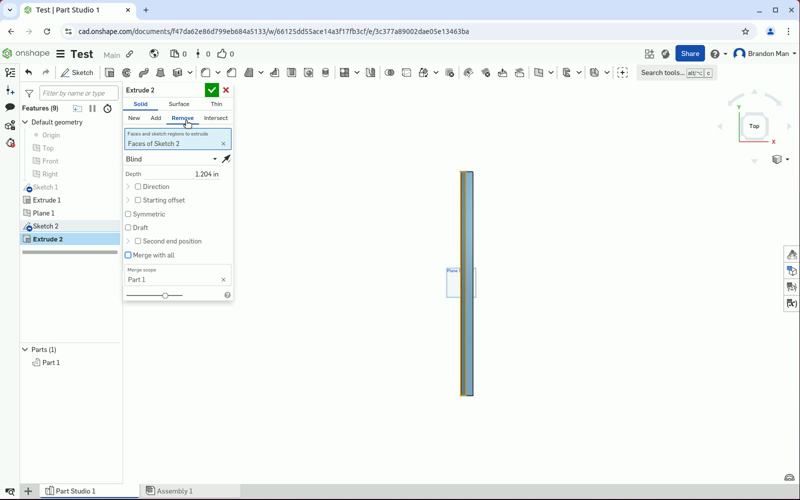
key(space)
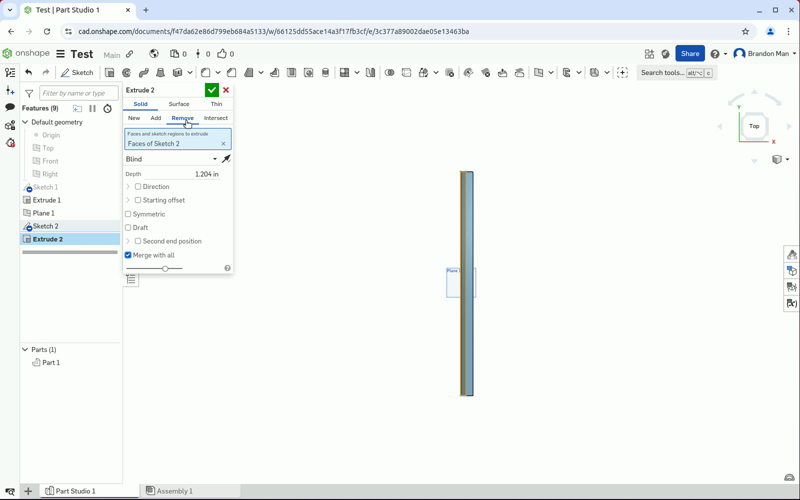
key(enter)
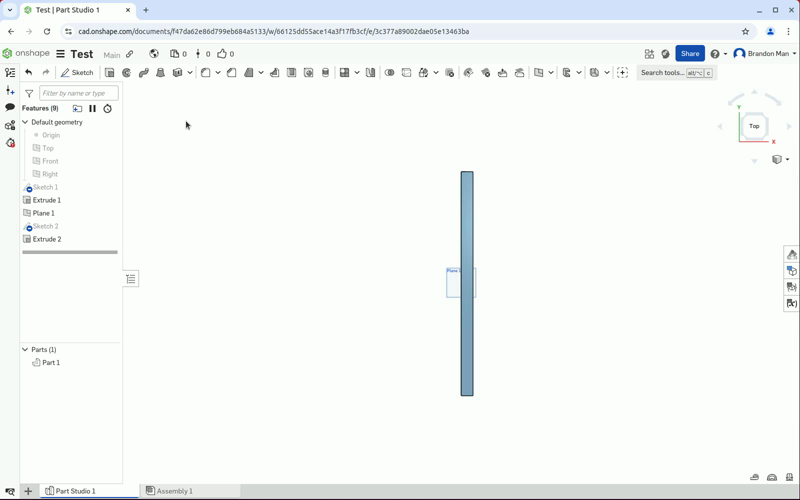
key(shift+h)
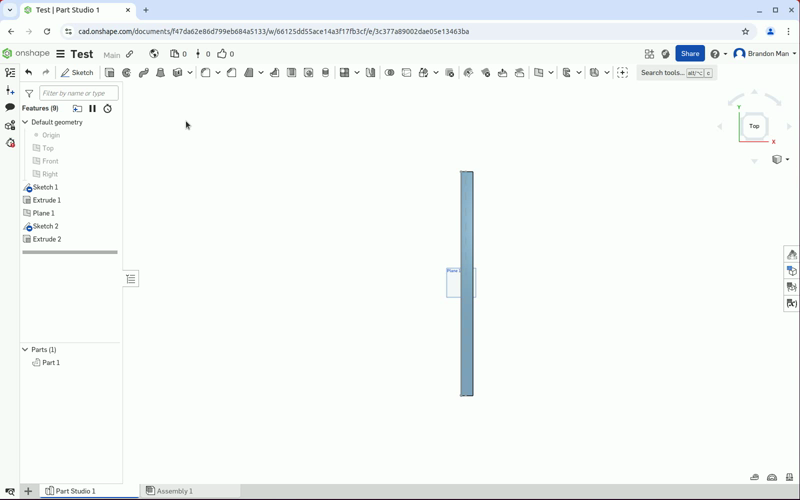
key(shift+h)
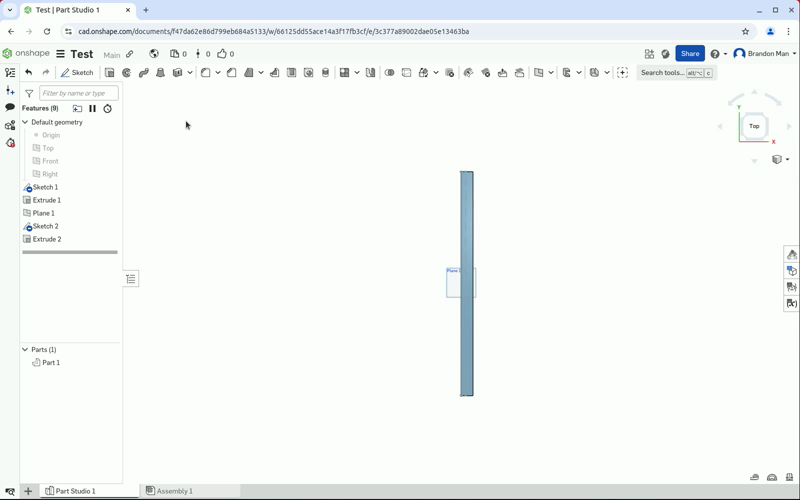
key(shift+7)
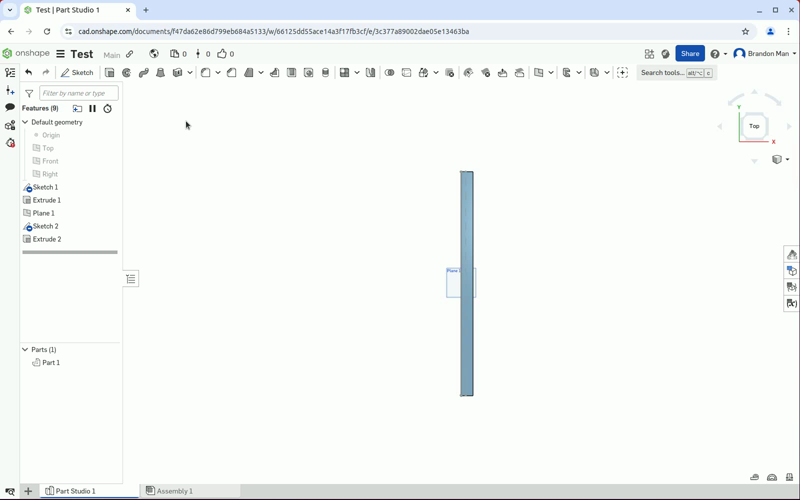
key(up, 3)
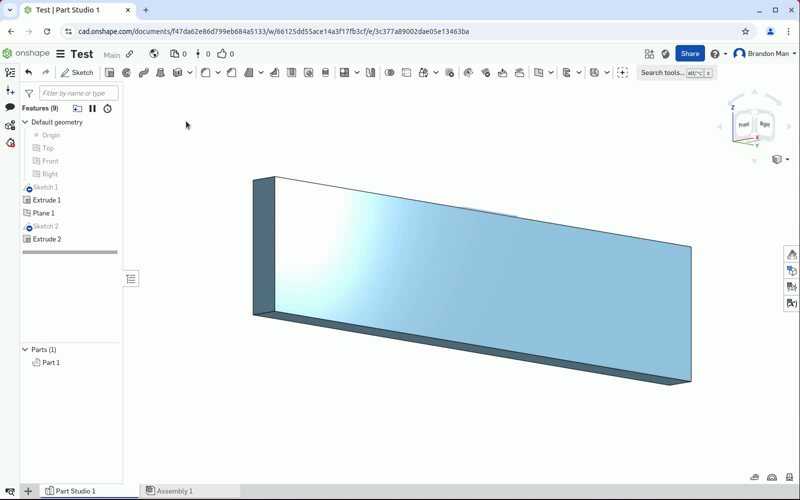
key(left, 3)
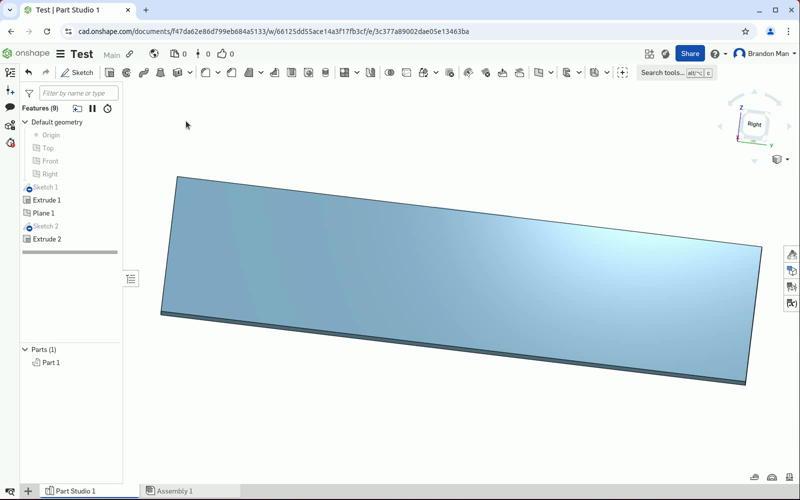
key(right, 3)
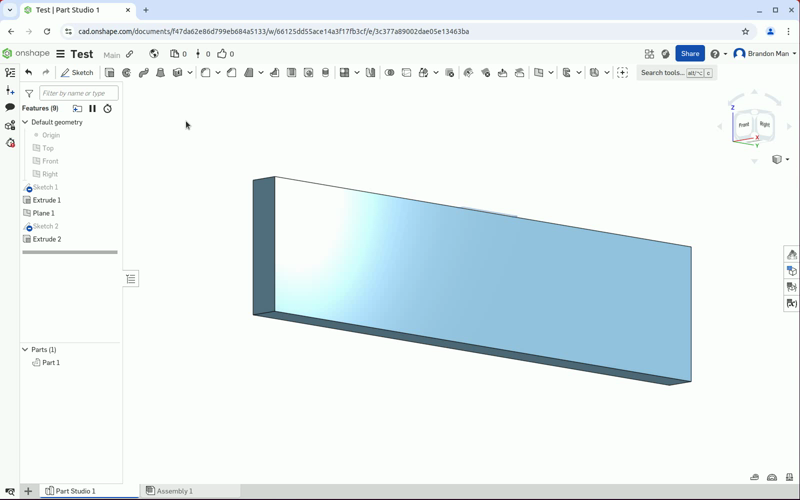
key(down, 3)
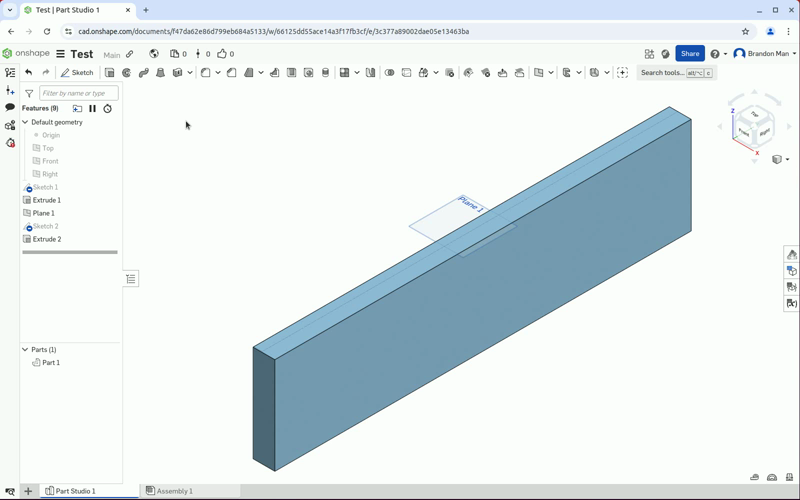
mouse_move(73, 189)
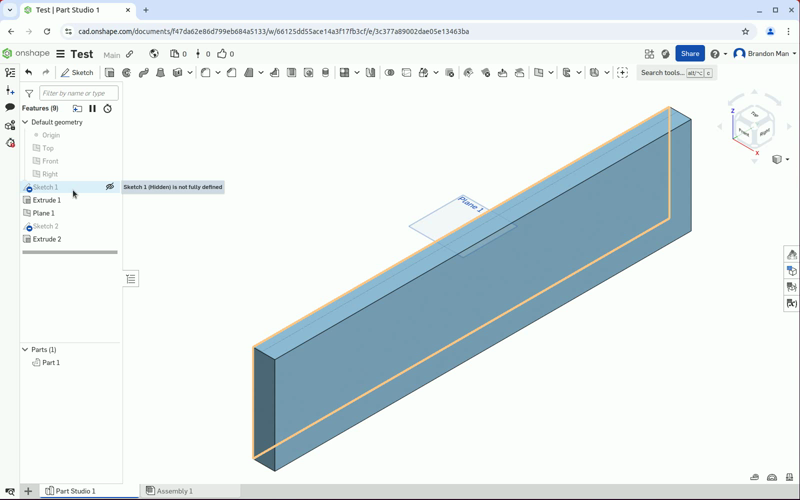
click(73, 189)